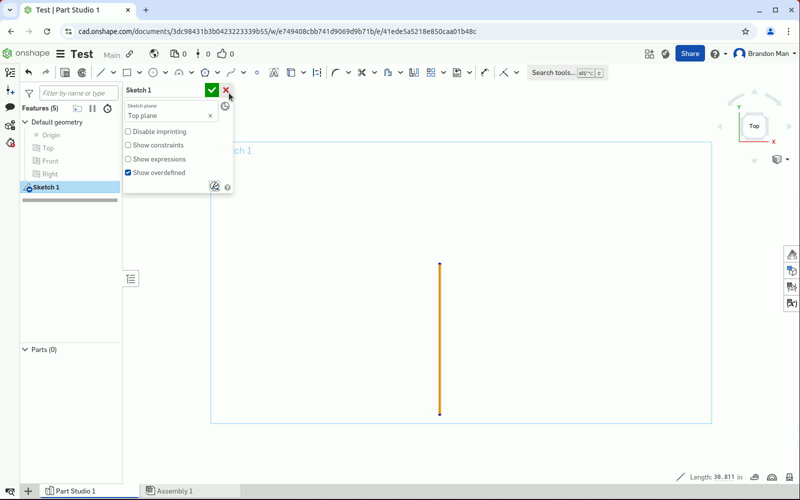
key(shift+h)
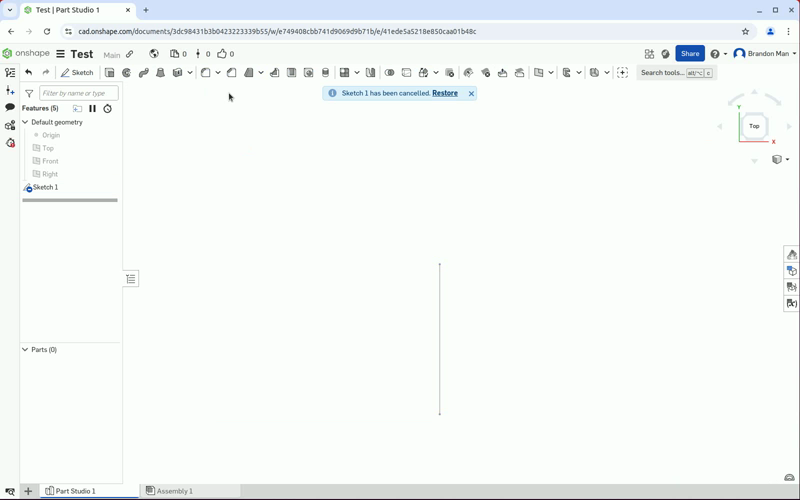
key(shift+s)
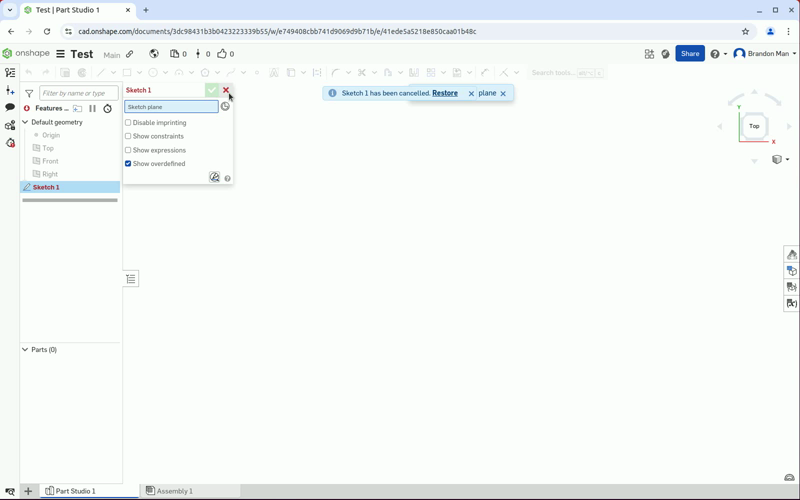
mouse_move(73, 150)
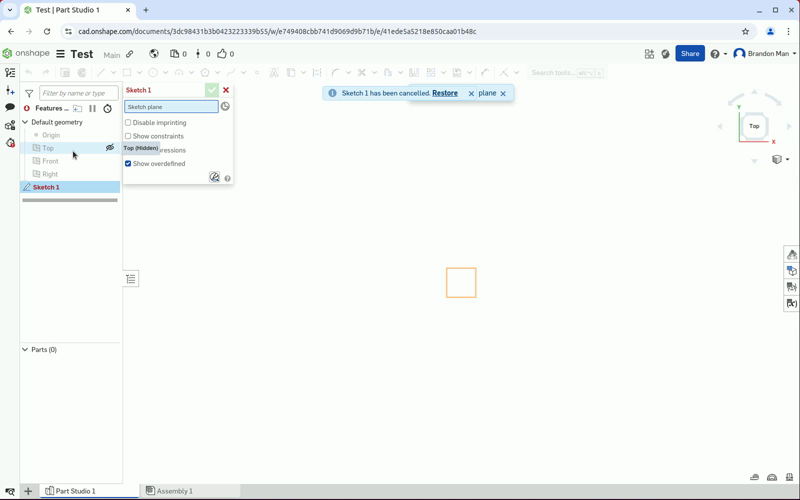
click(73, 150)
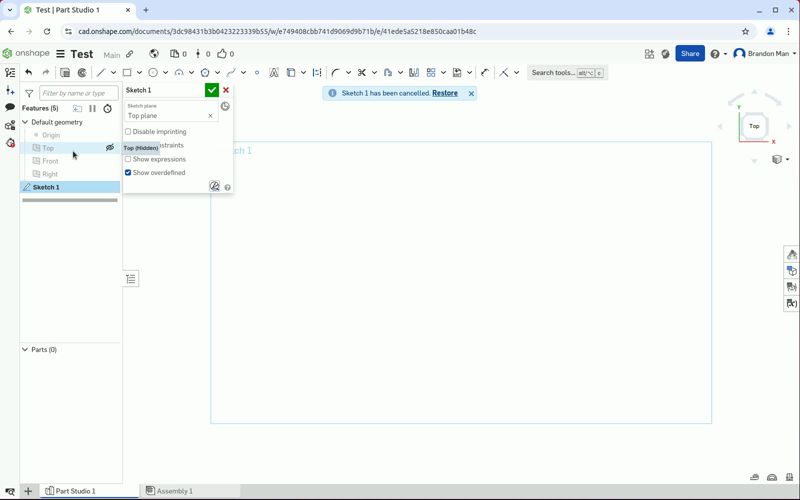
mouse_move(73, 352)
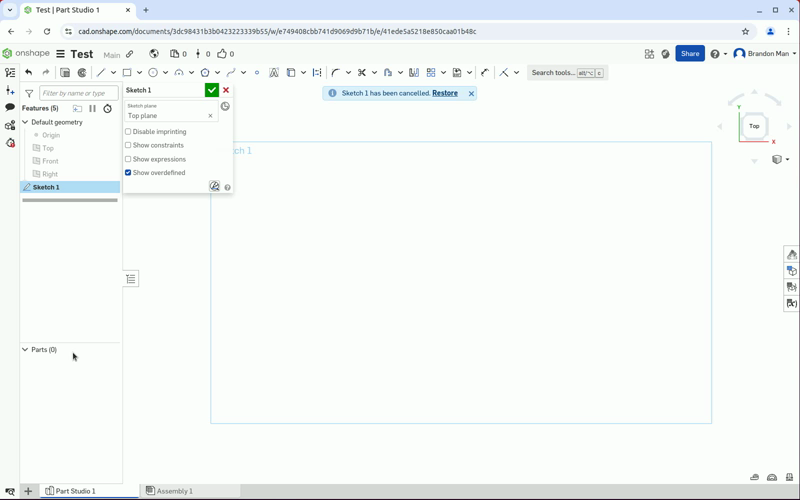
key(y)
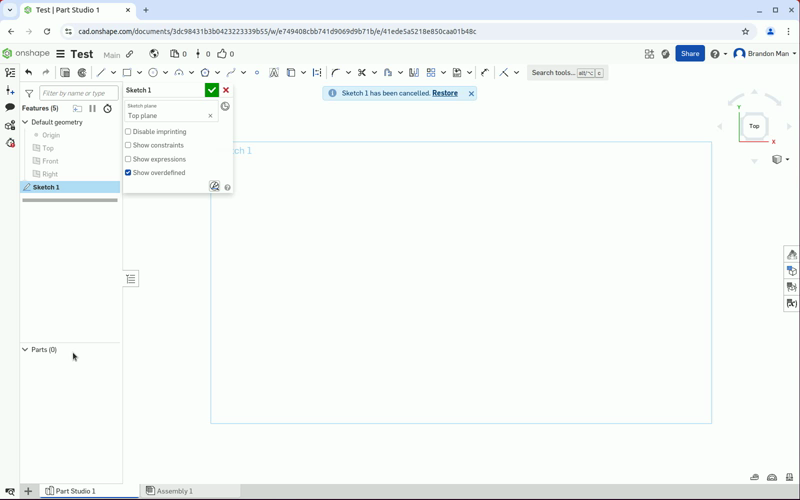
key(l)
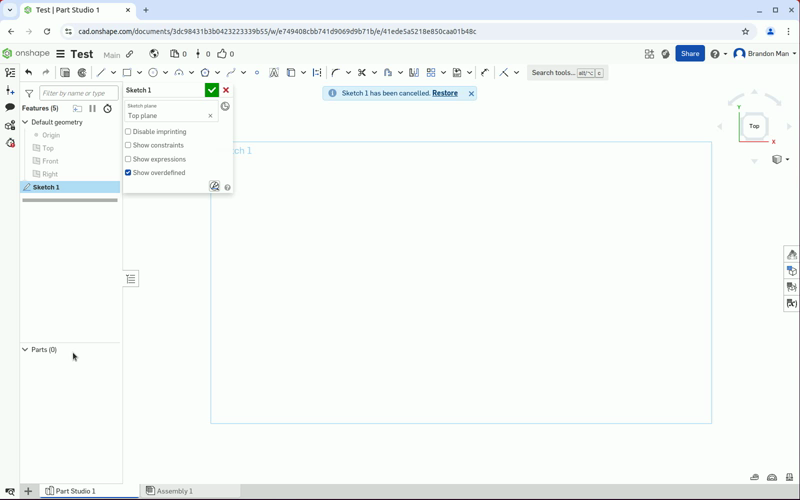
key_down(shift)
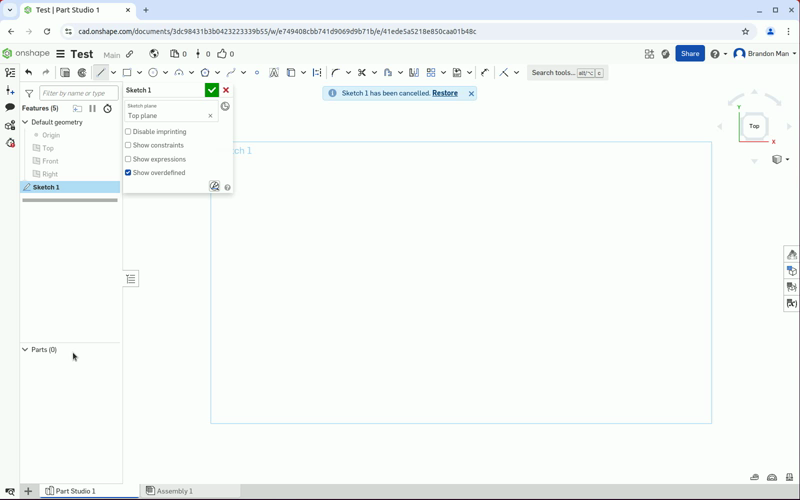
mouse_move(391, 326)
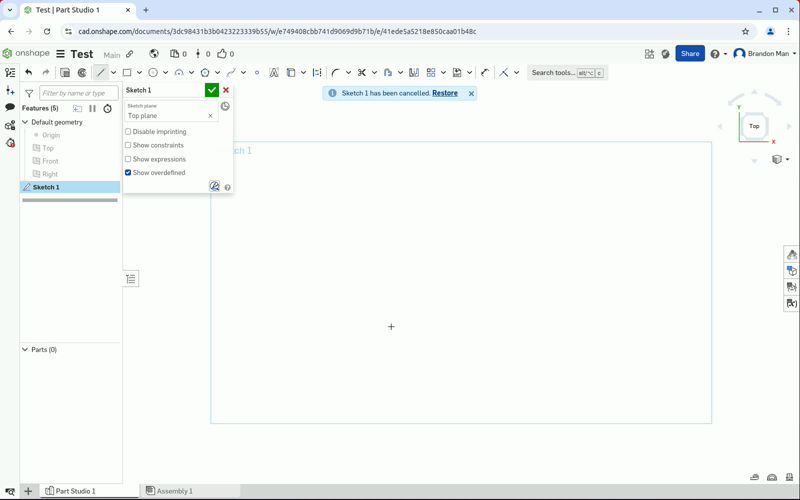
click(391, 326)
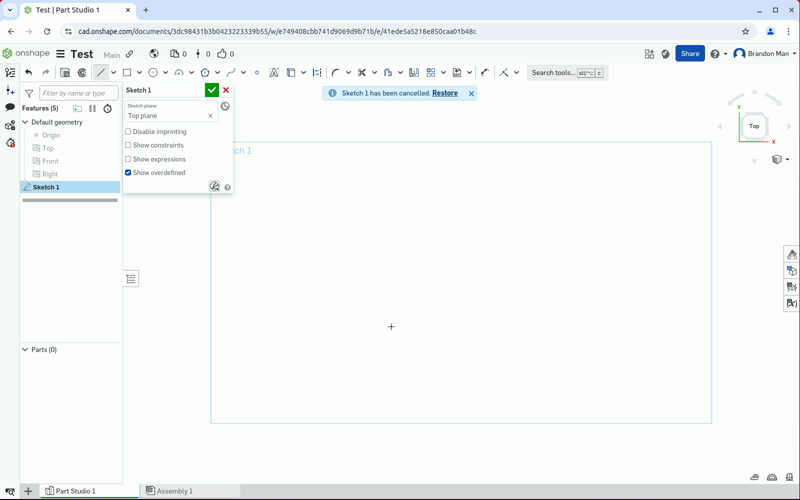
key_up(shift)
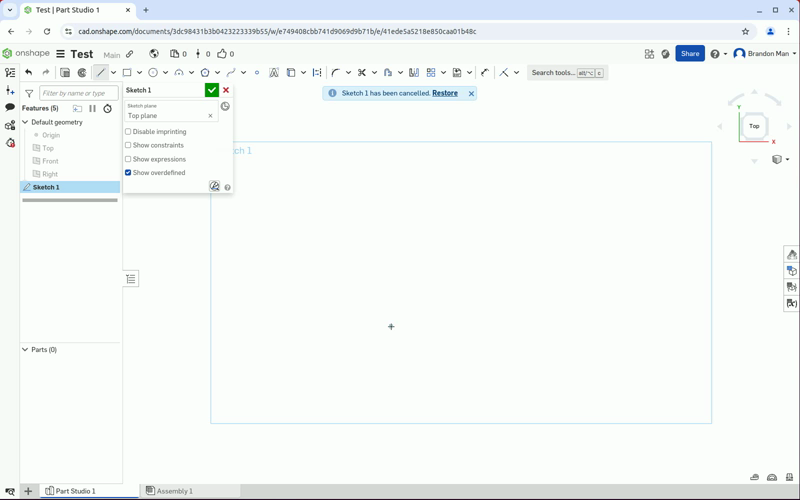
key_down(shift)
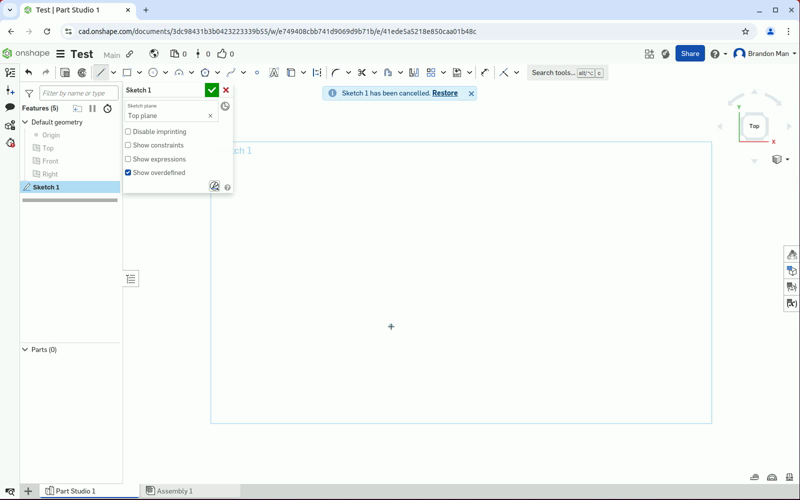
mouse_move(529, 324)
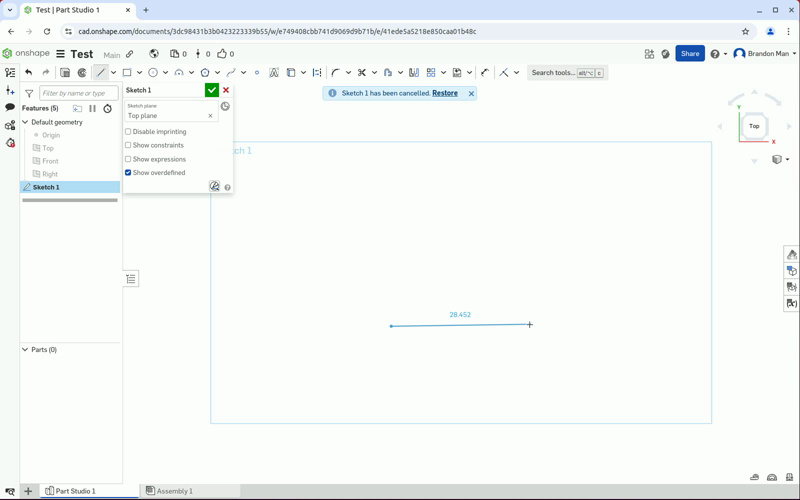
click(529, 324)
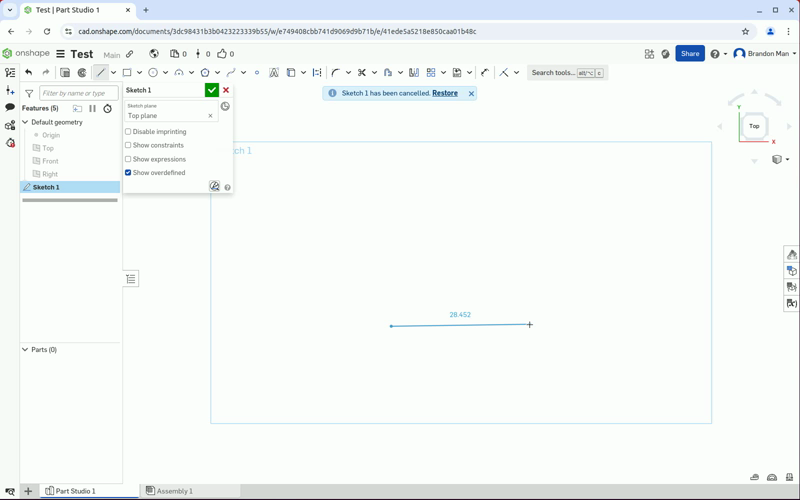
key_up(shift)
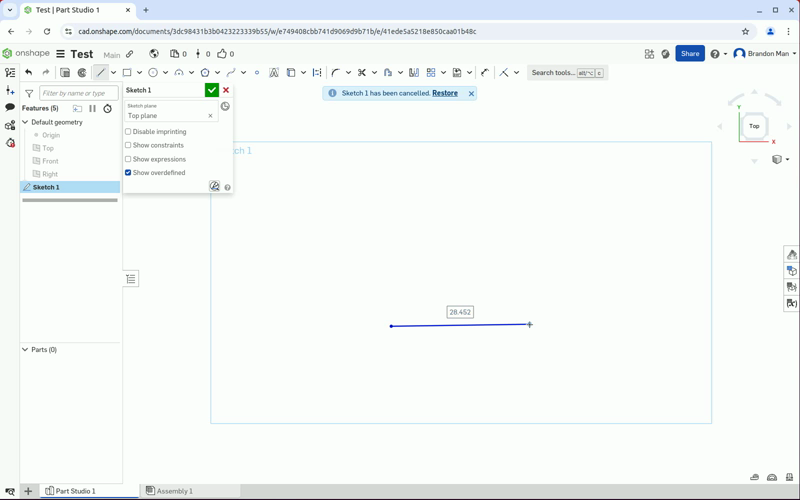
key(esc)
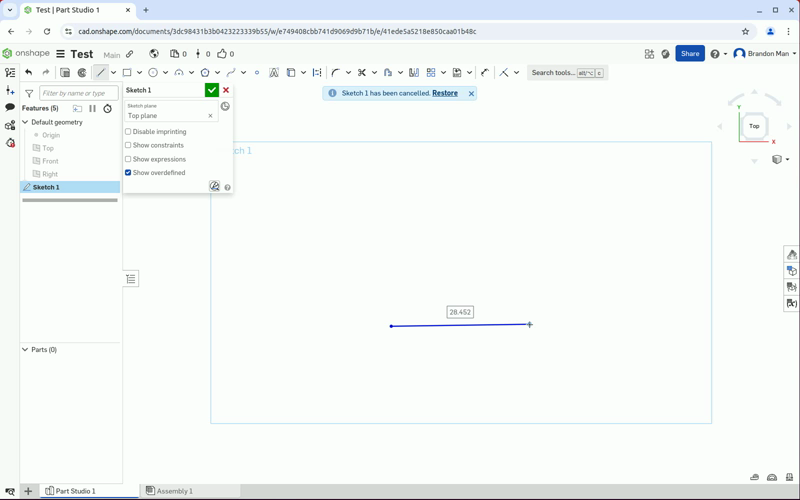
key(a)
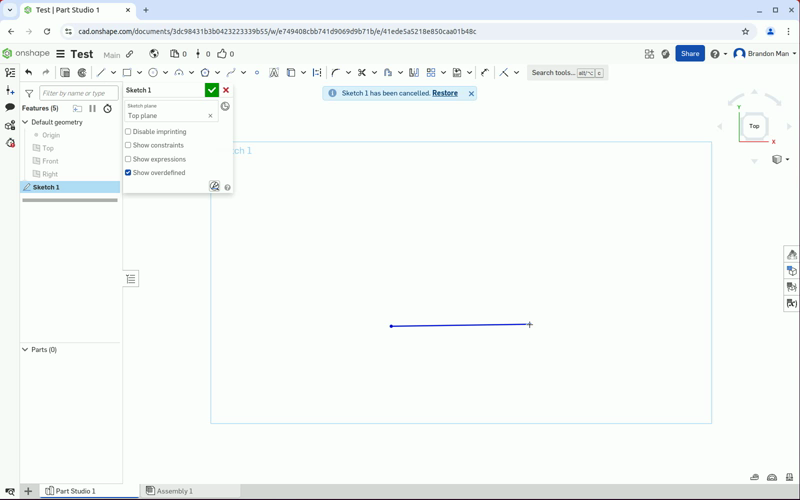
mouse_move(529, 324)
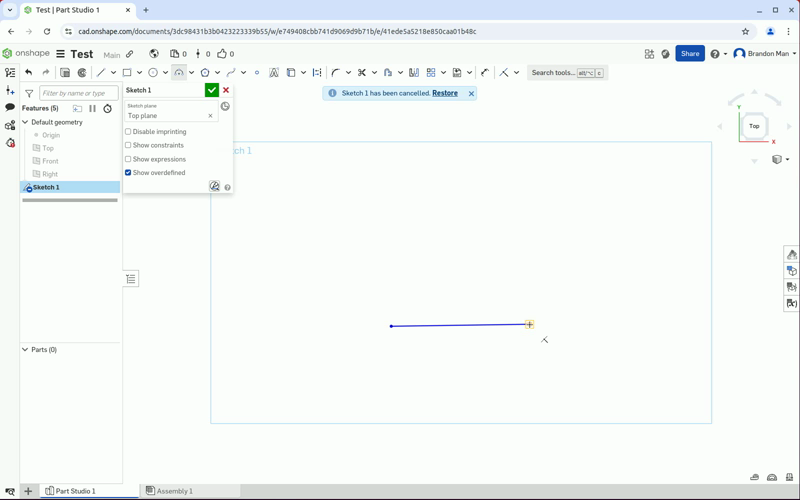
click(529, 324)
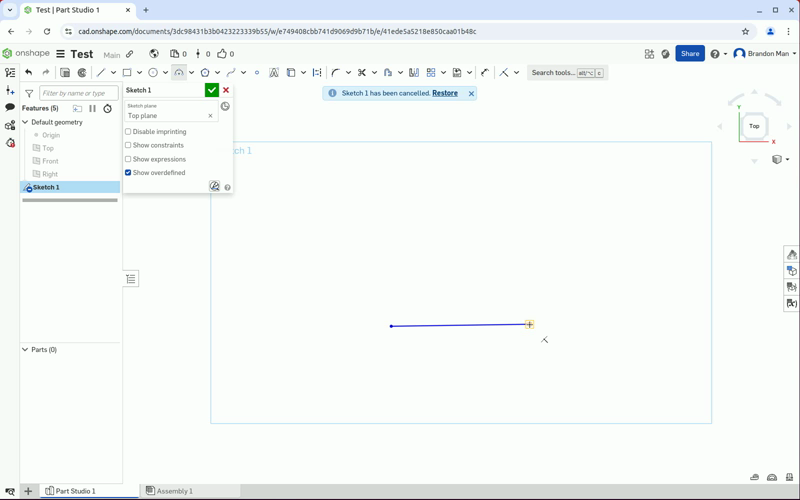
key_down(shift)
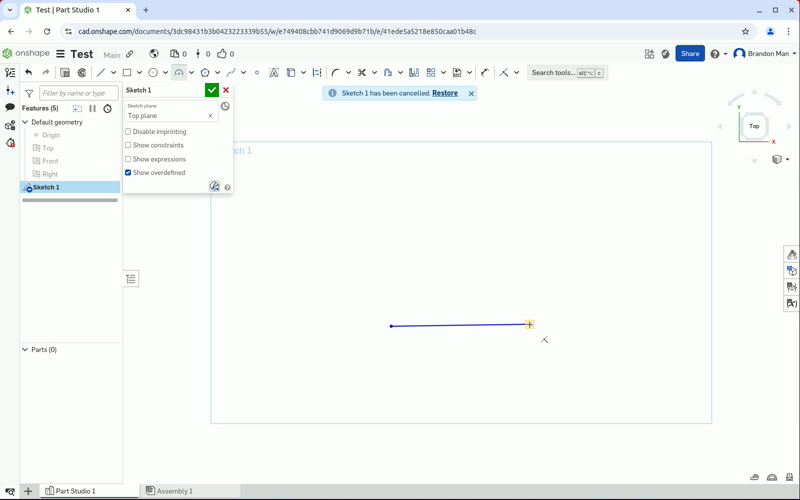
mouse_move(529, 241)
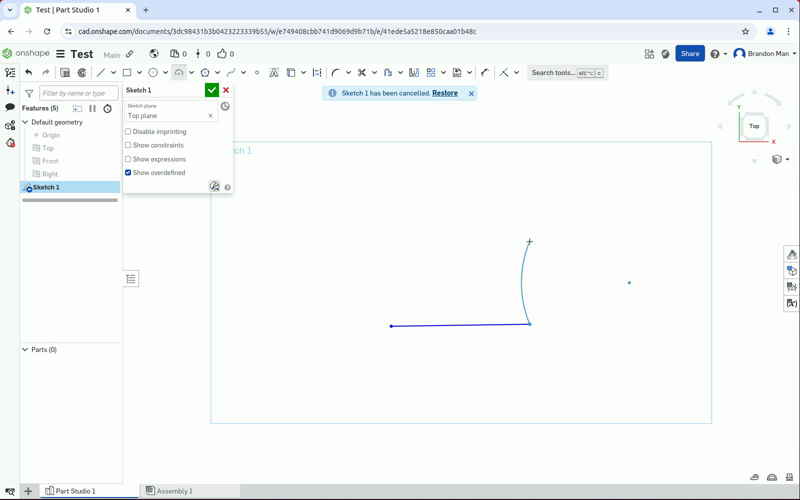
click(529, 241)
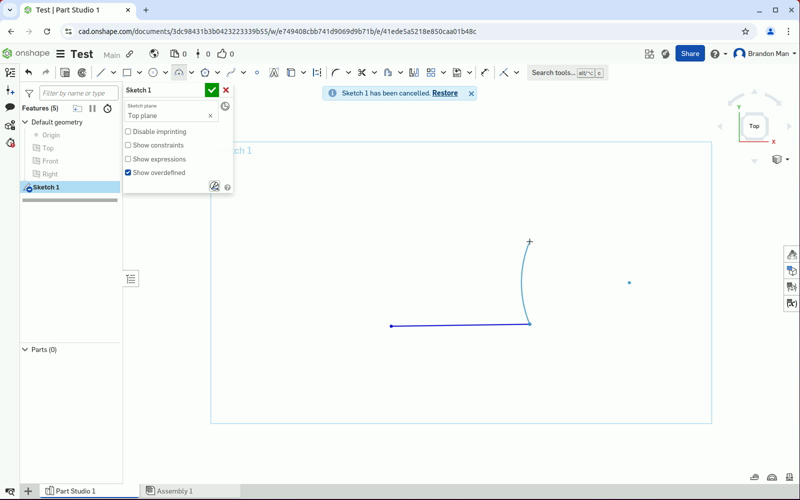
mouse_move(570, 282)
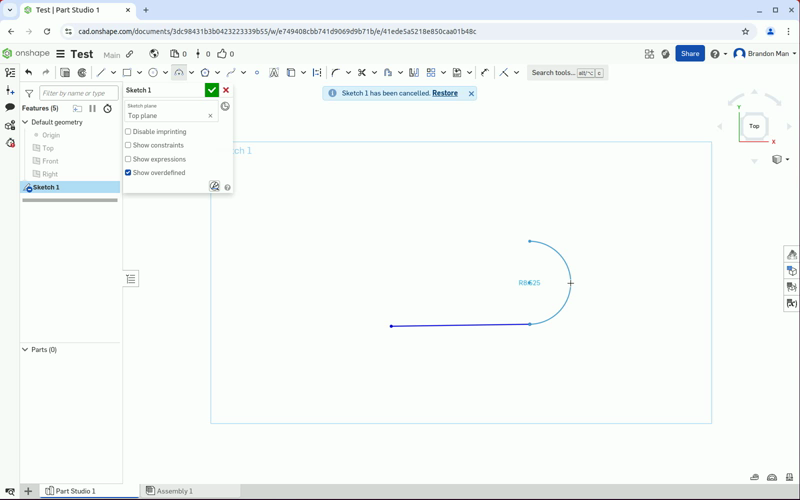
click(570, 282)
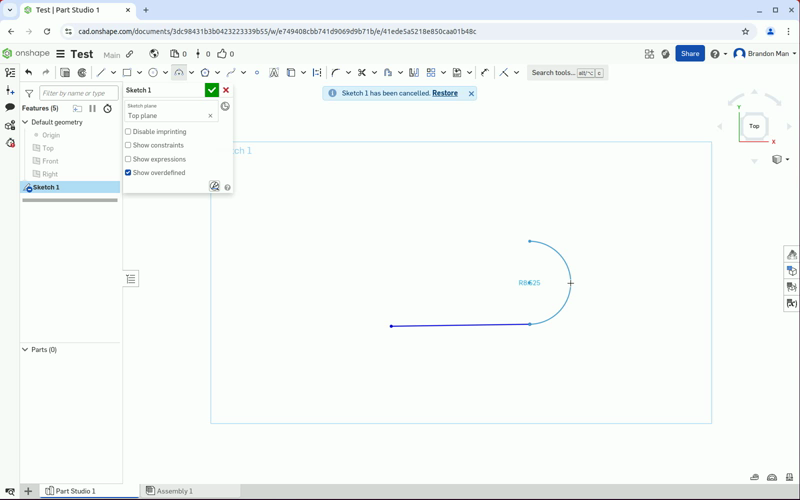
key_up(shift)
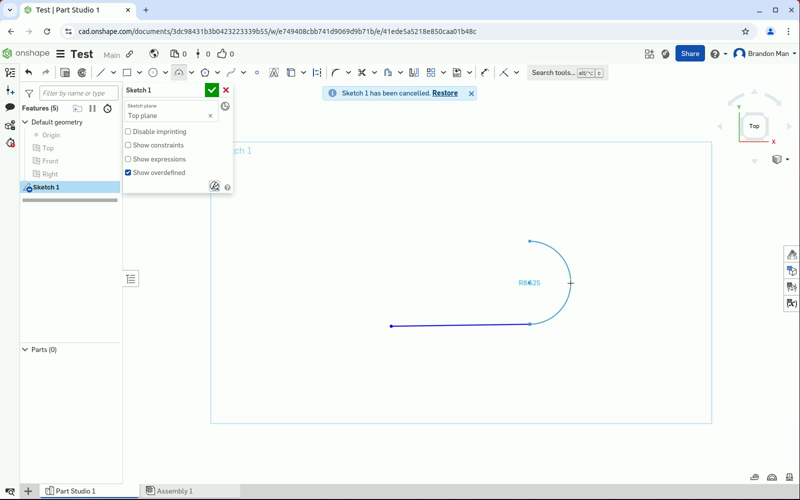
key(esc)
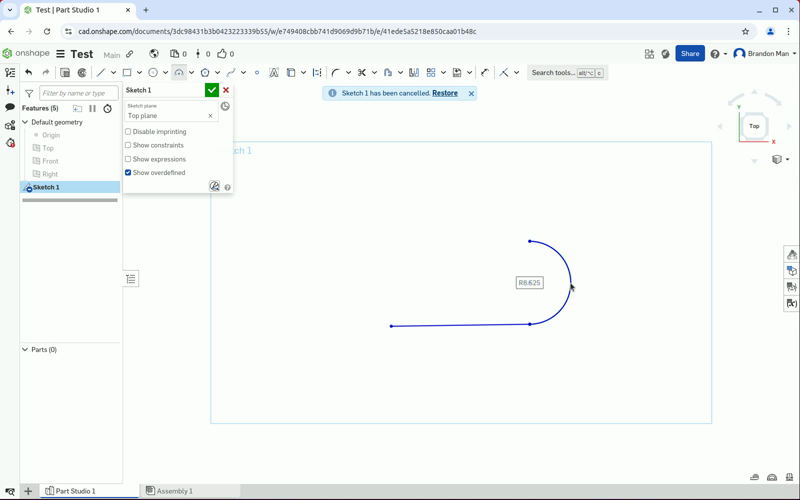
key(l)
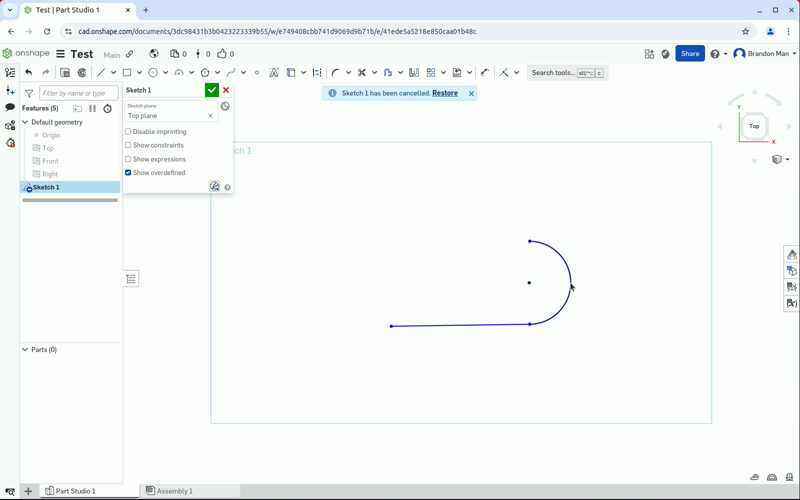
mouse_move(529, 241)
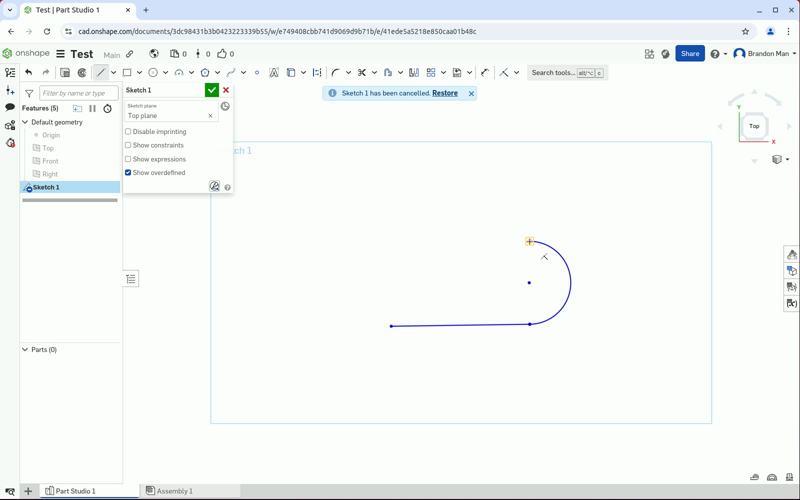
click(529, 241)
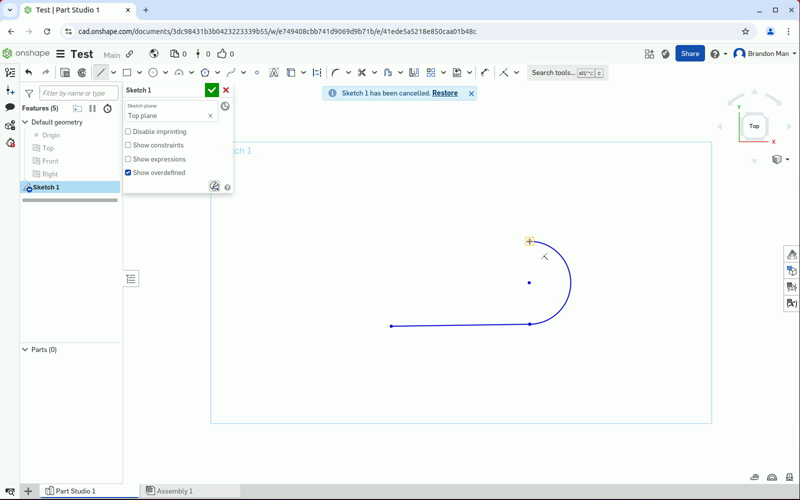
key_down(shift)
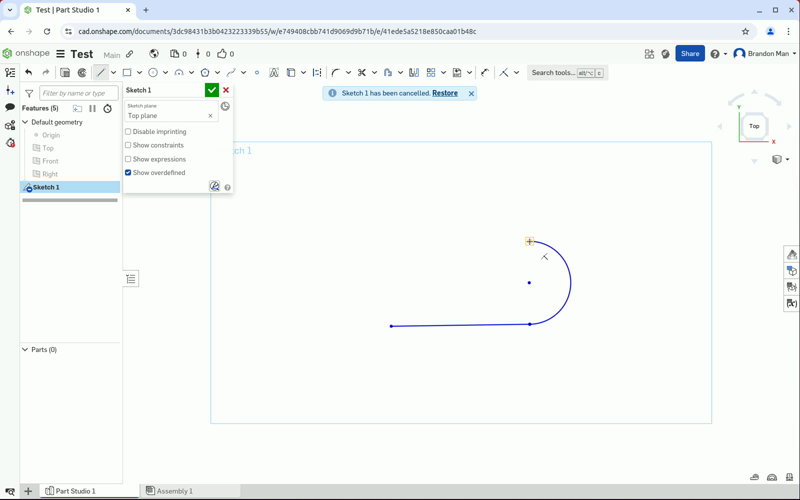
mouse_move(391, 241)
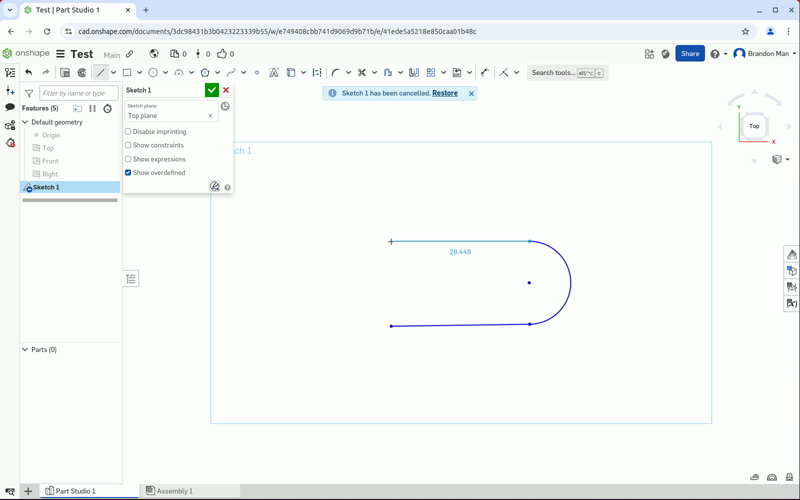
click(391, 241)
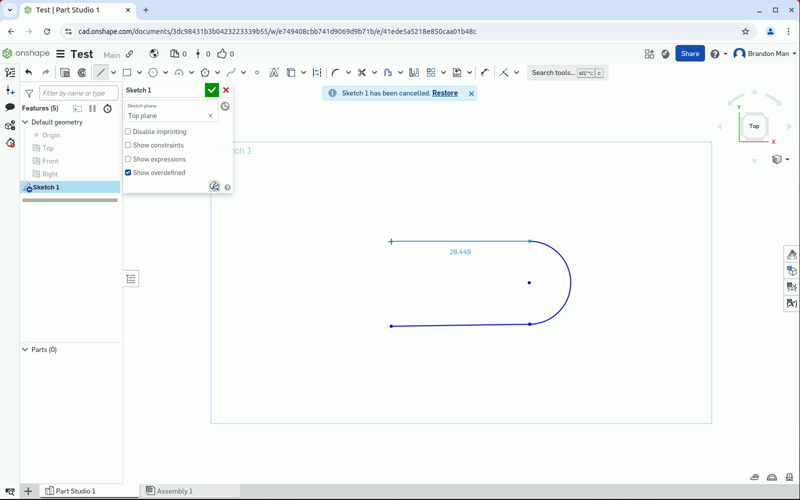
key_up(shift)
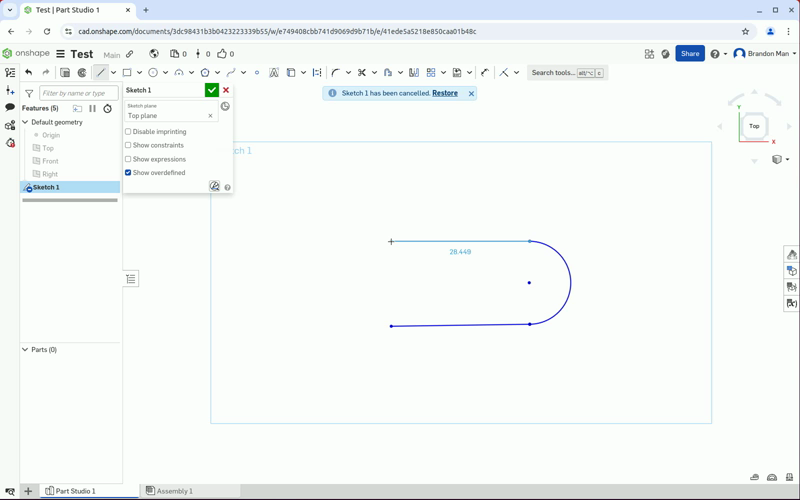
key(esc)
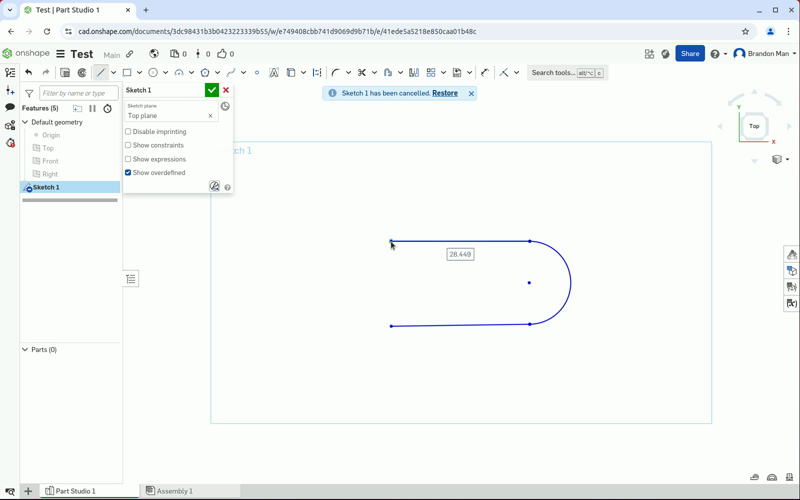
key(a)
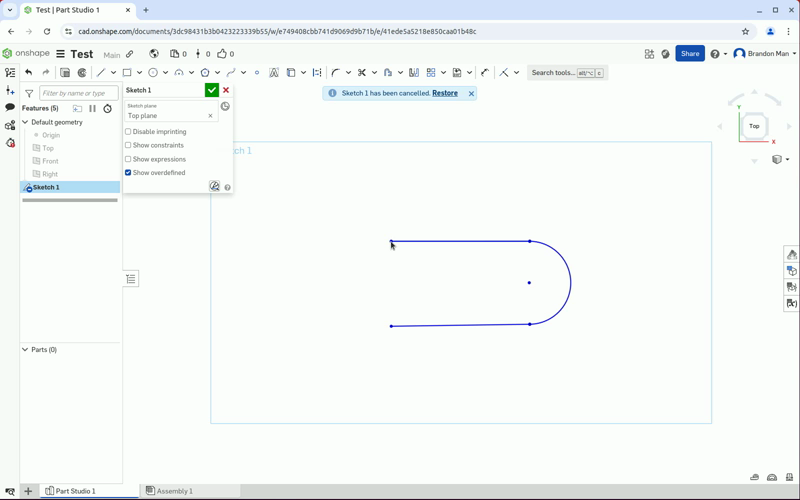
mouse_move(391, 241)
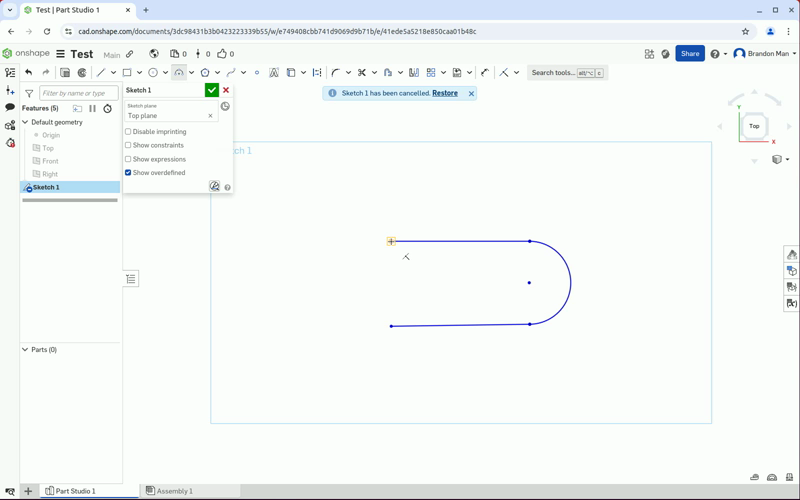
click(391, 241)
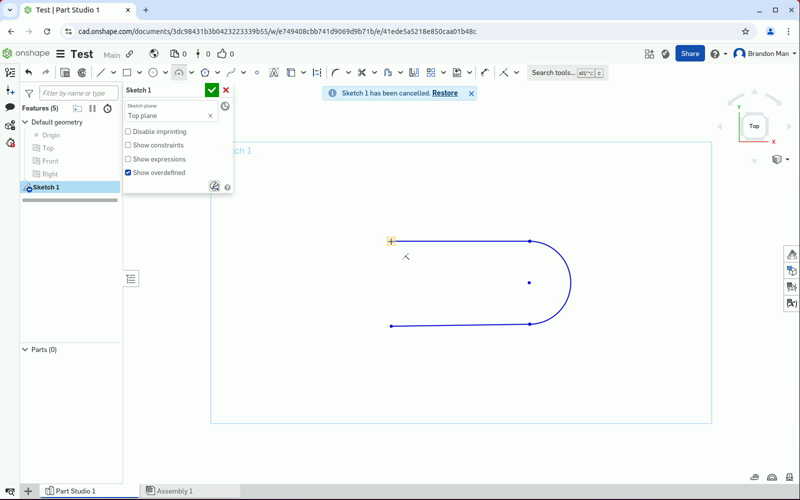
mouse_move(391, 326)
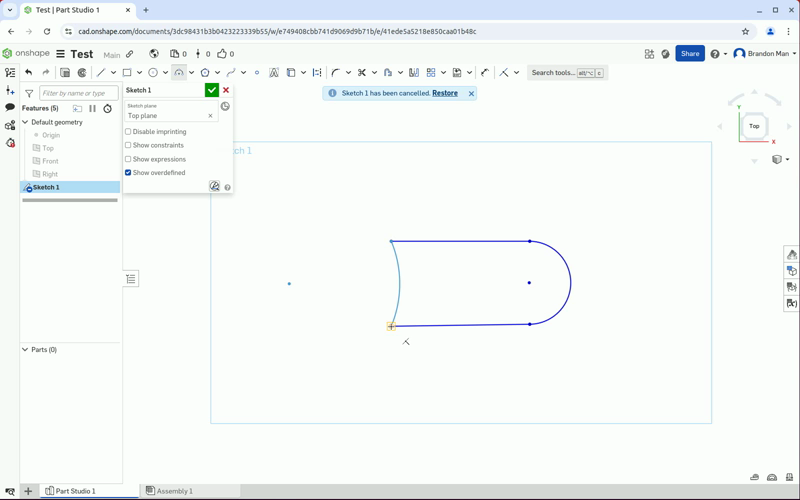
click(391, 326)
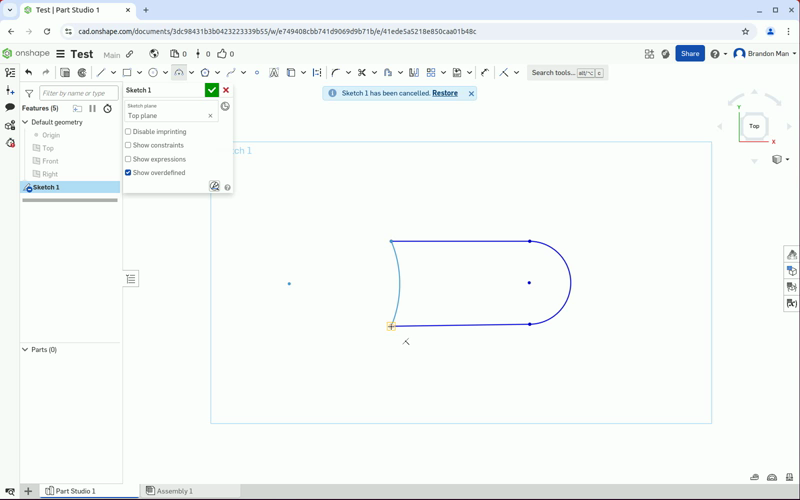
key_down(shift)
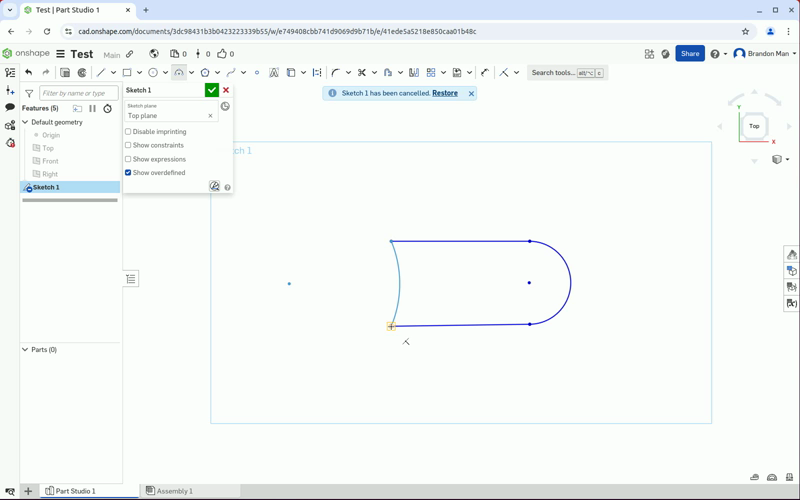
mouse_move(433, 283)
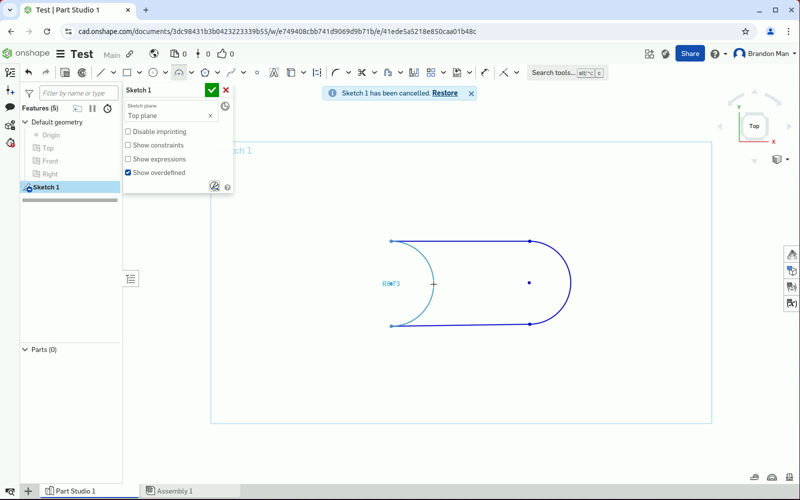
click(433, 283)
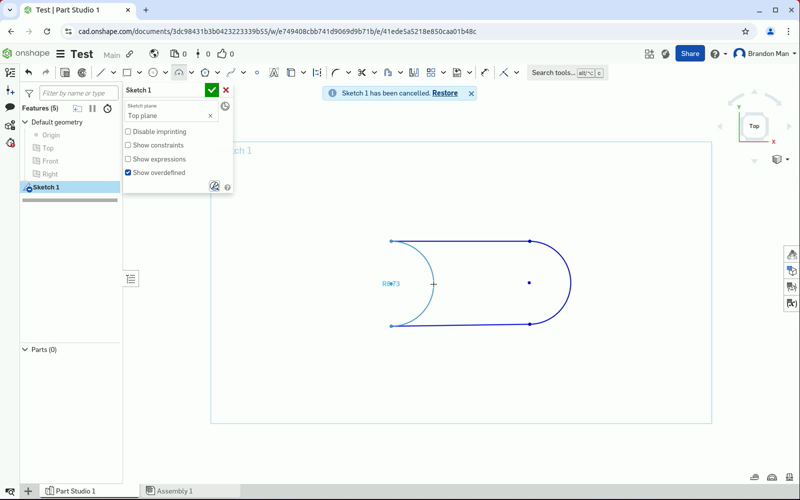
key_up(shift)
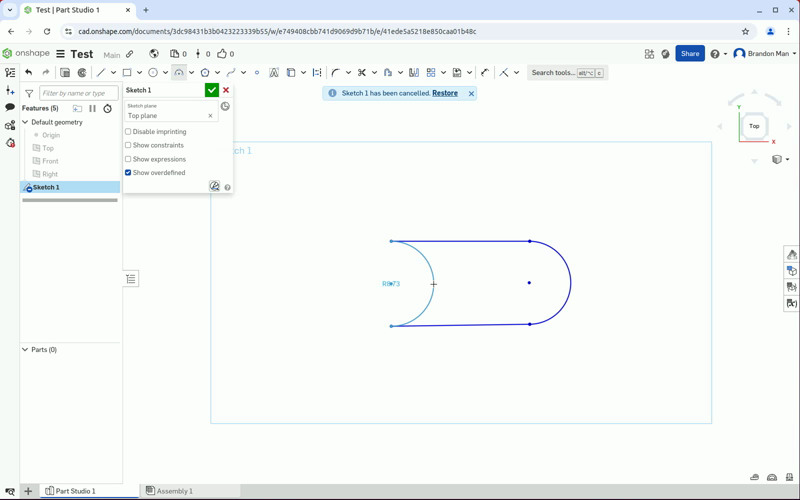
key(esc)
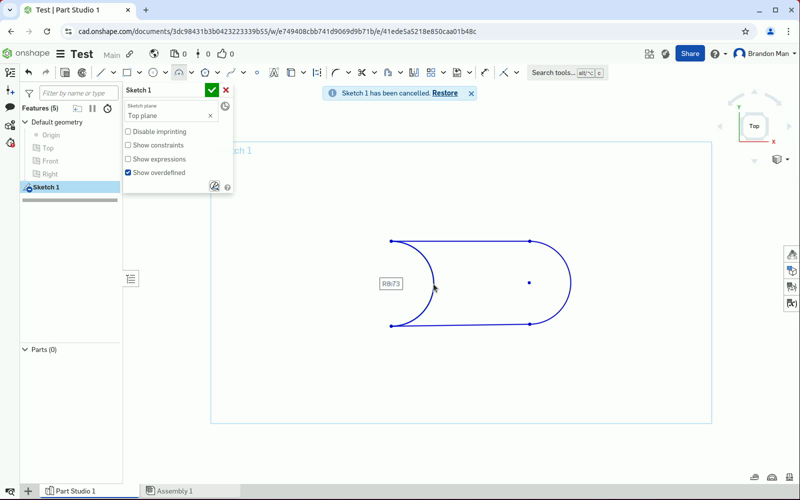
key(c)
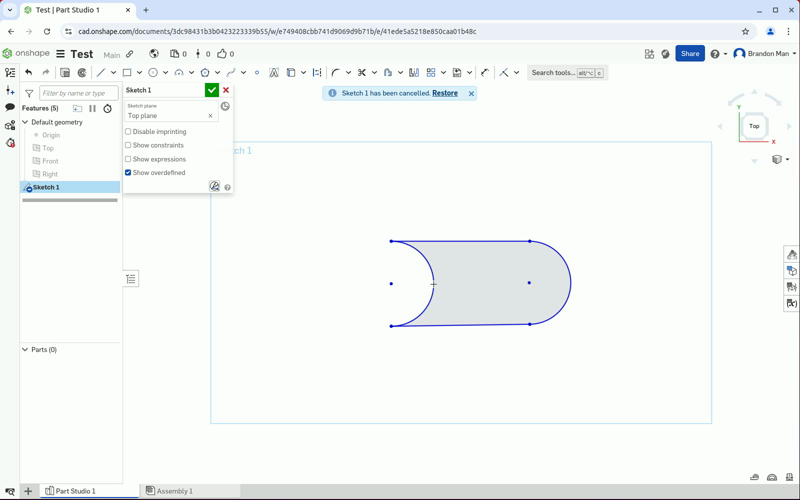
key_down(shift)
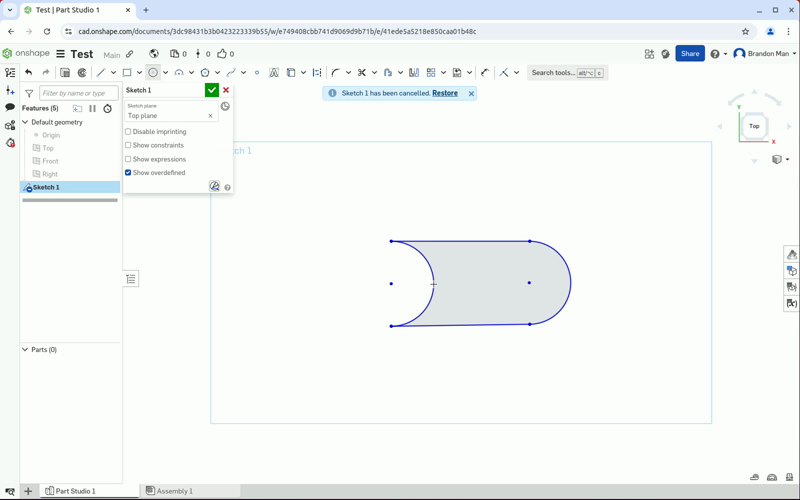
mouse_move(529, 282)
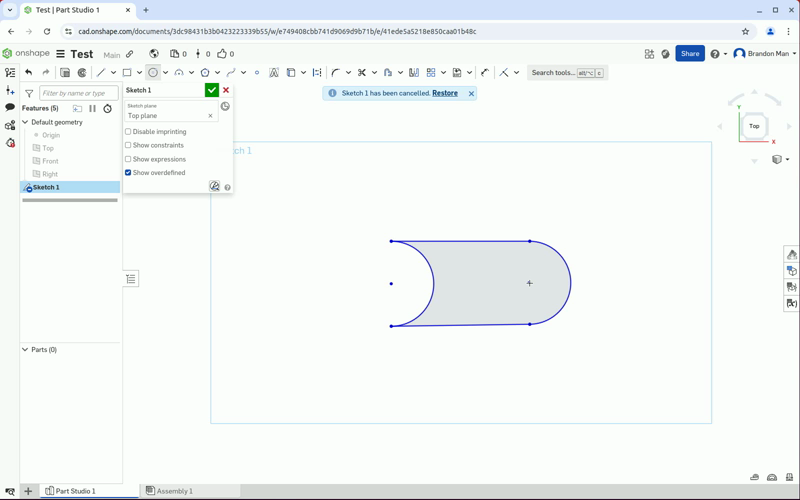
scroll(6)
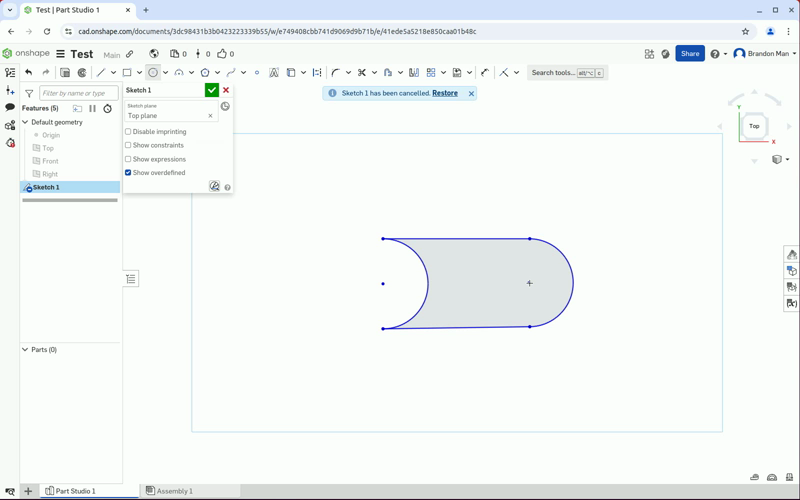
scroll(6)
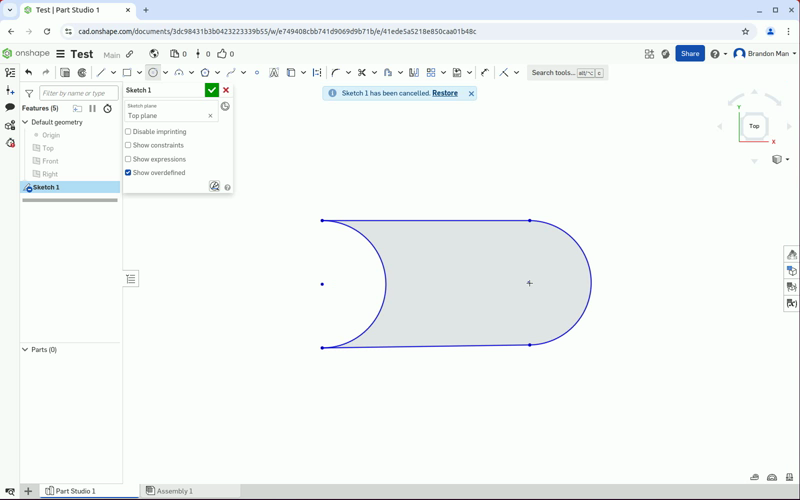
scroll(6)
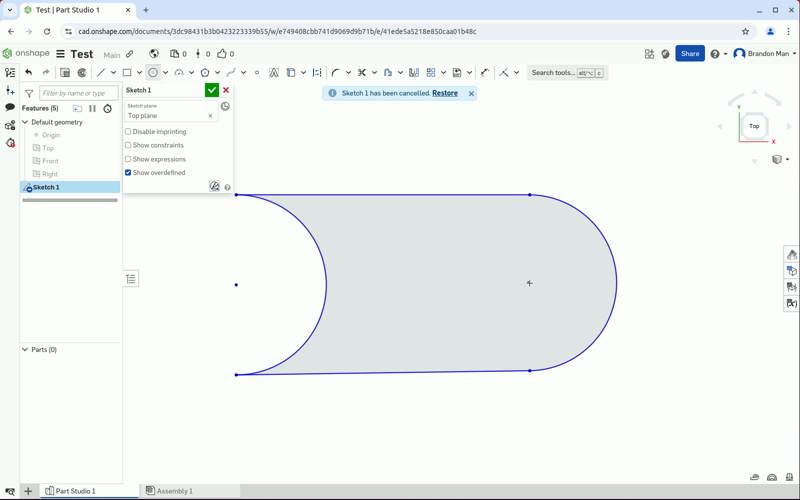
scroll(6)
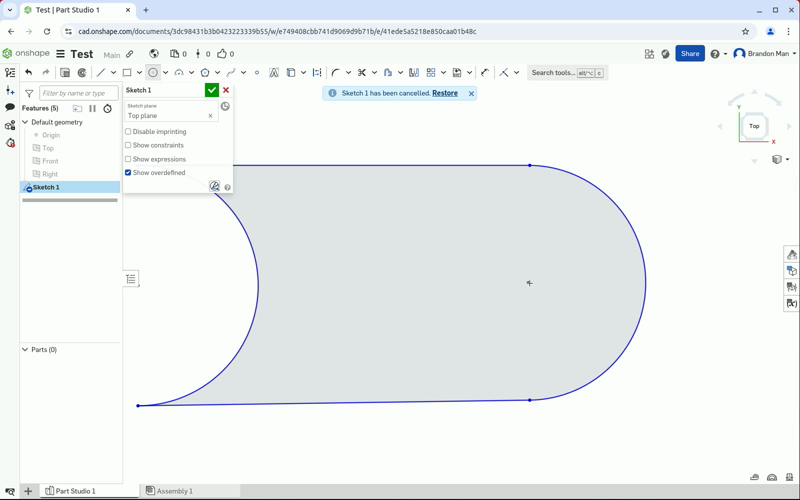
scroll(6)
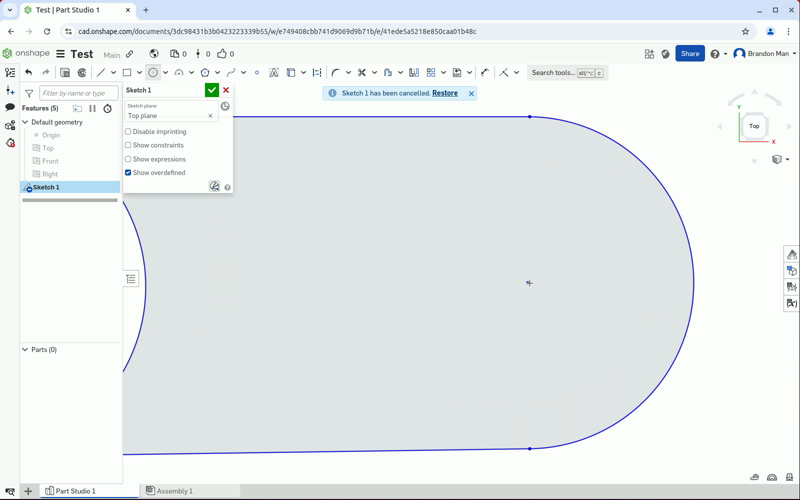
scroll(6)
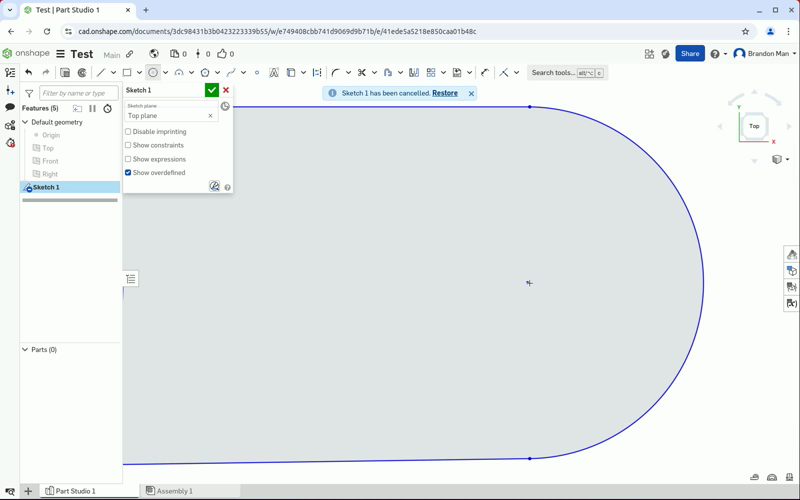
scroll(6)
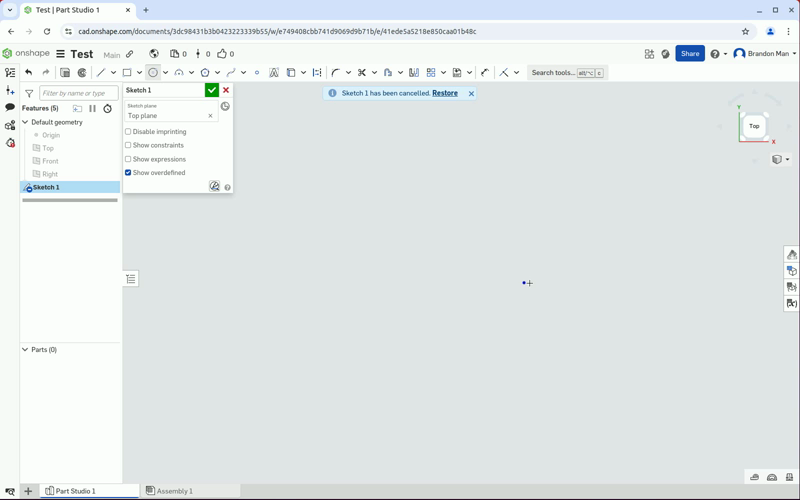
click(529, 282)
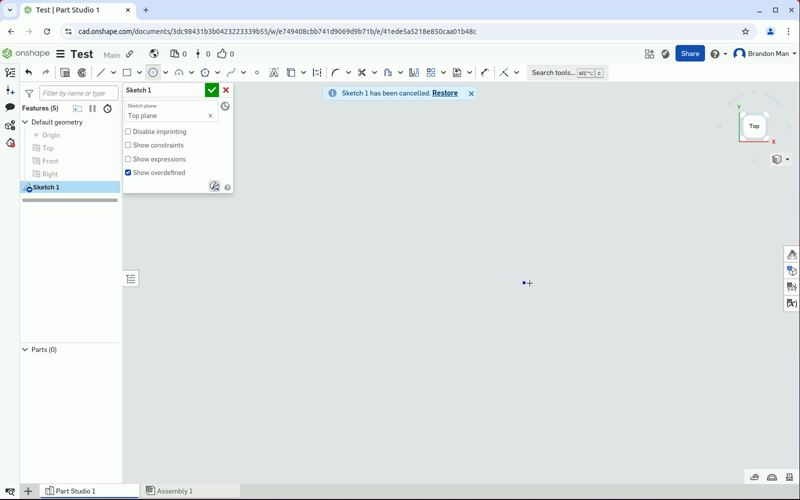
scroll(-6)
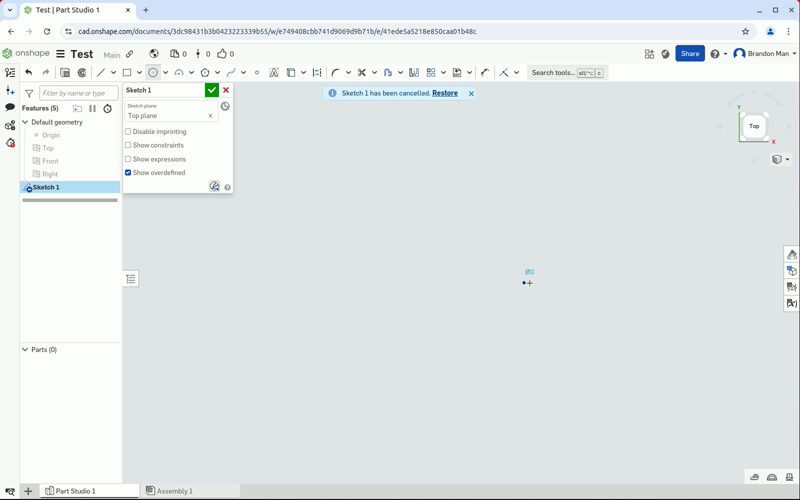
scroll(-6)
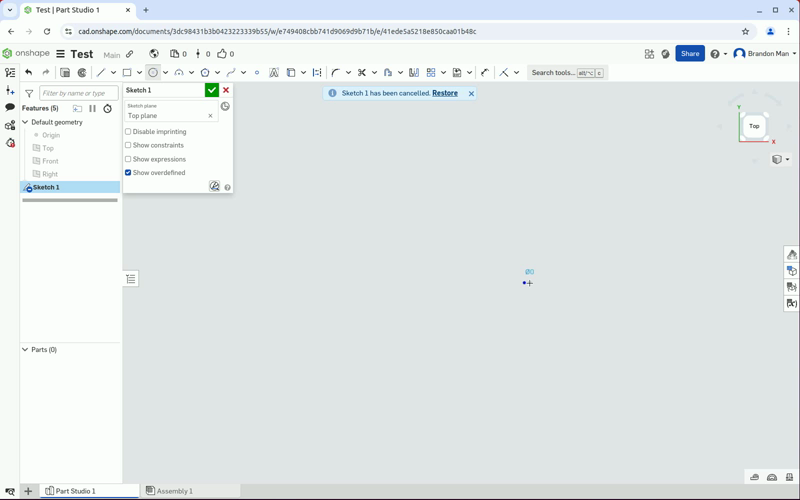
scroll(-6)
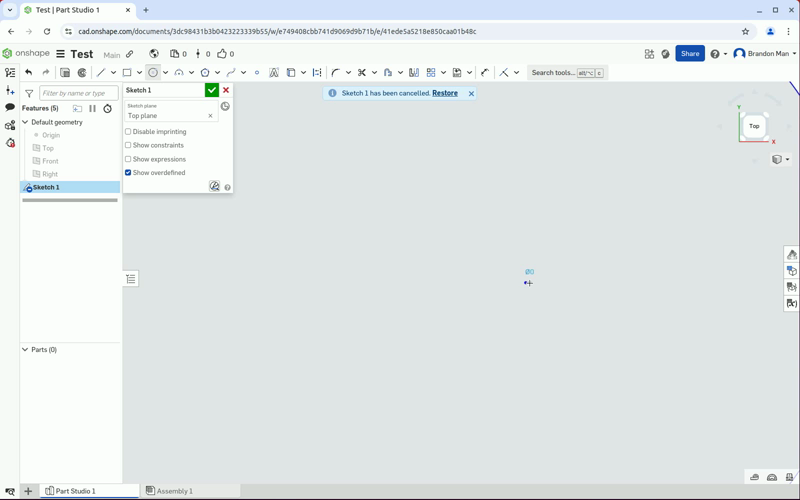
scroll(-6)
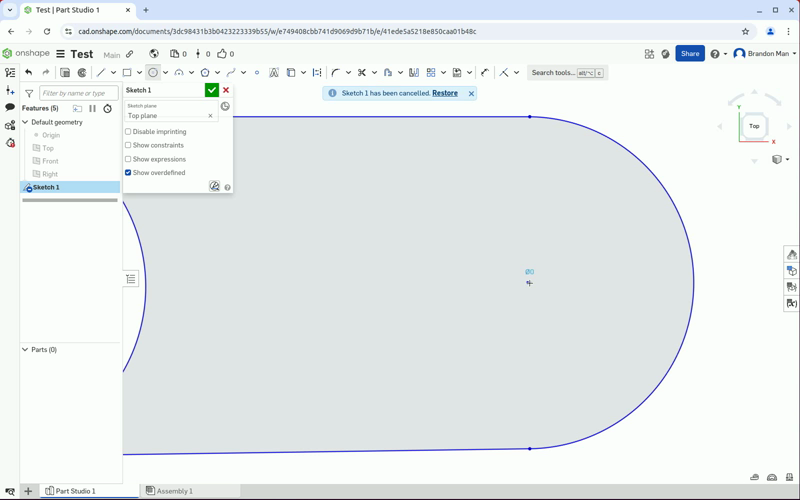
scroll(-6)
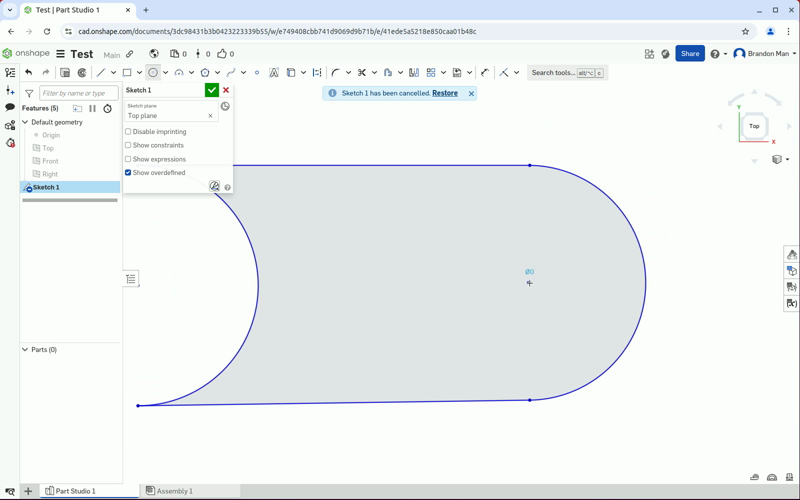
scroll(-6)
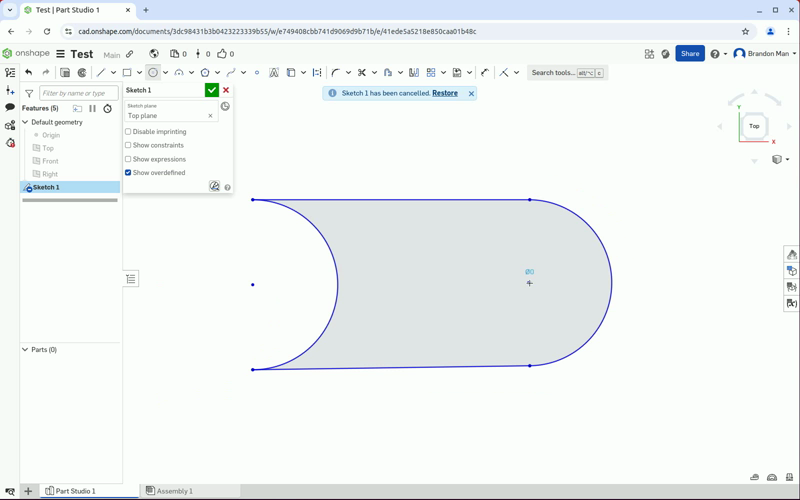
scroll(-6)
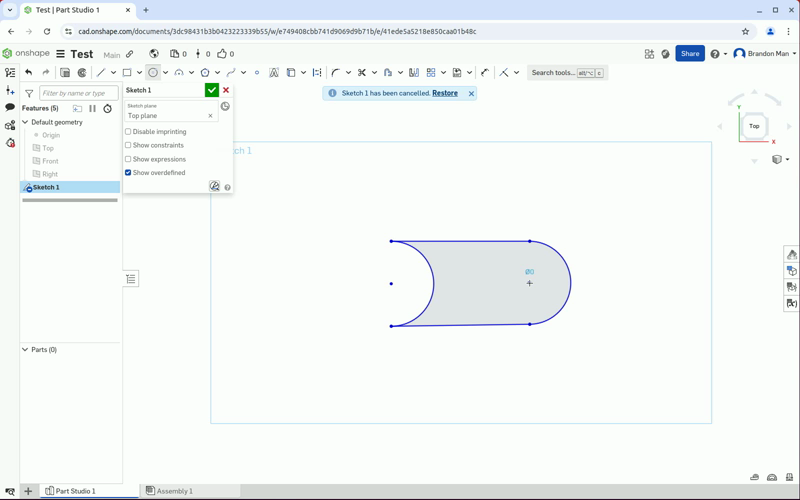
key_up(shift)
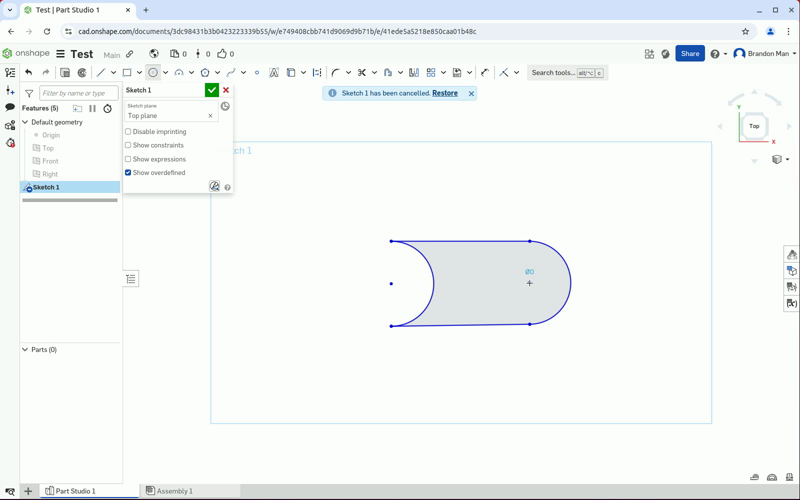
mouse_move(554, 282)
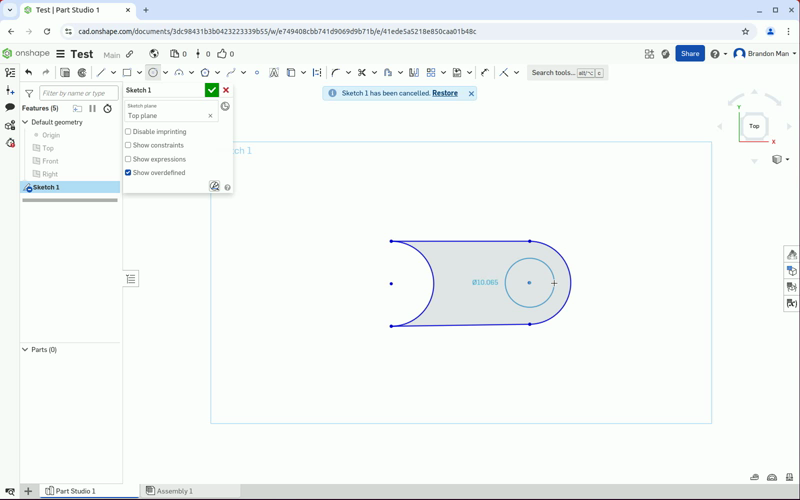
click(554, 282)
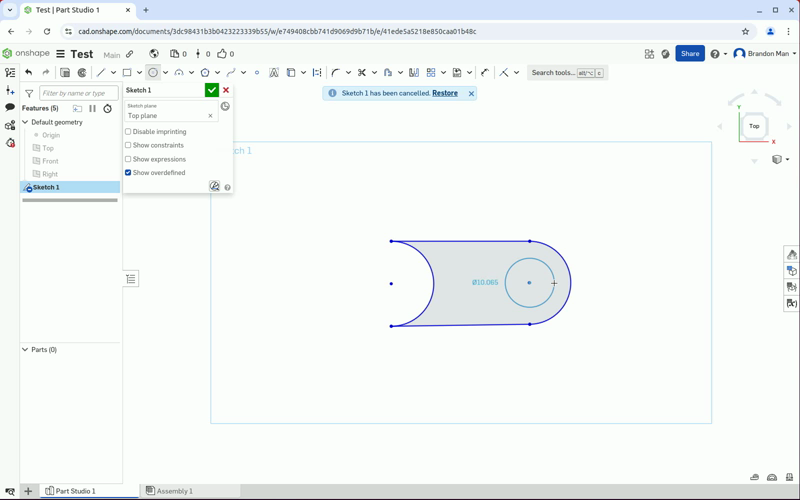
key(esc)
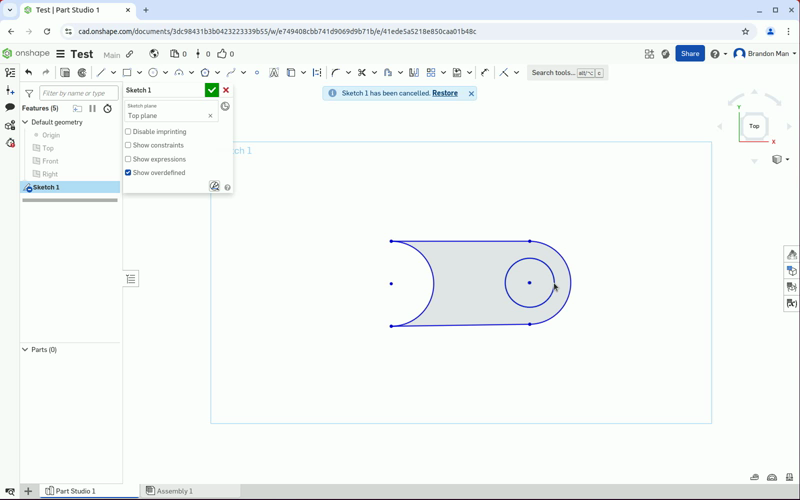
mouse_move(451, 311)
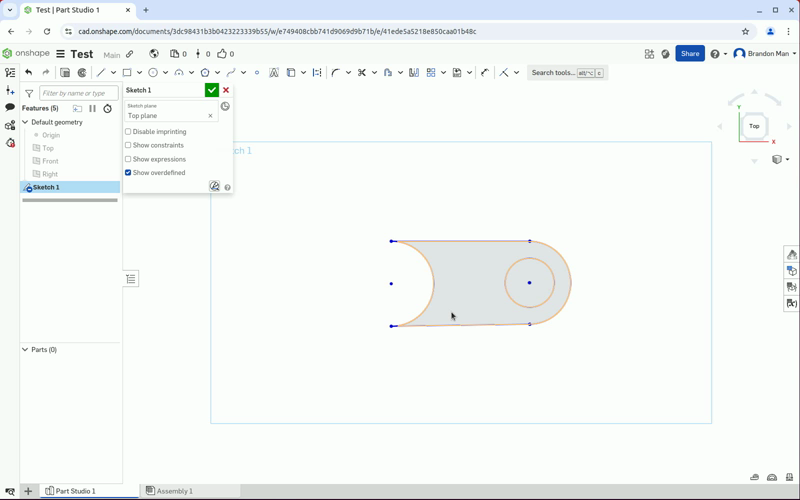
click(451, 311)
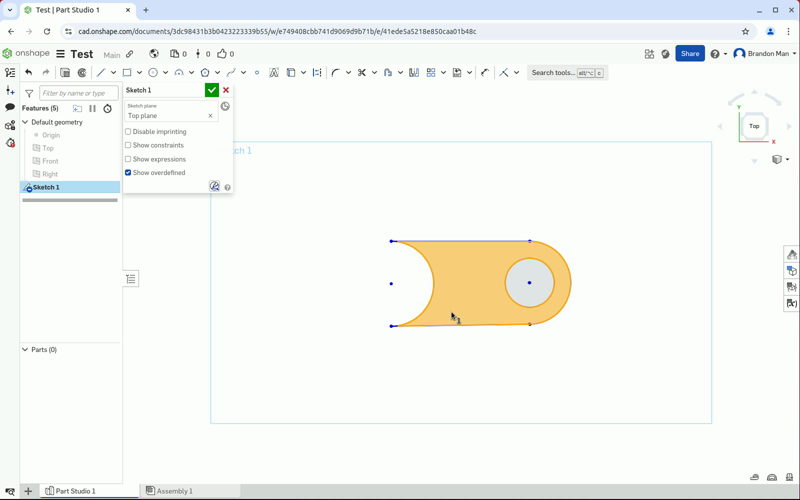
mouse_move(73, 352)
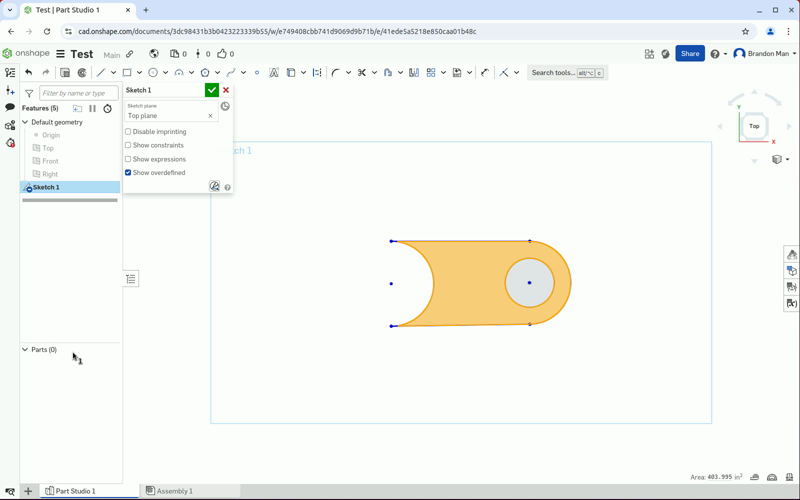
key(shift+y)
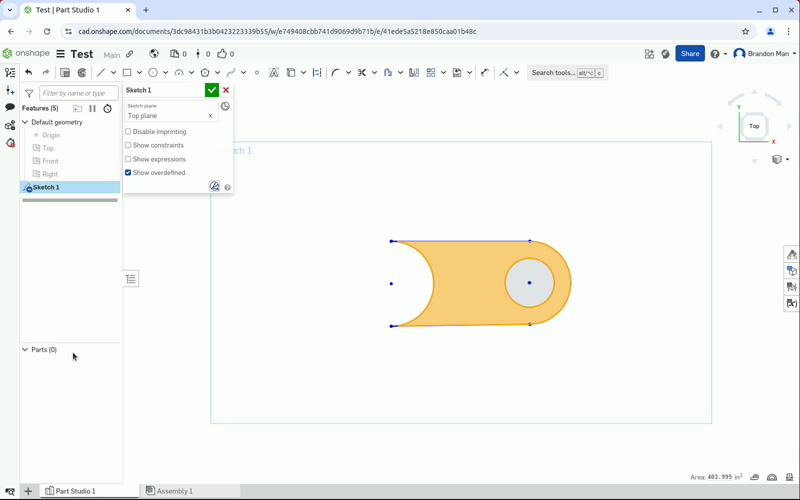
key(shift+e)
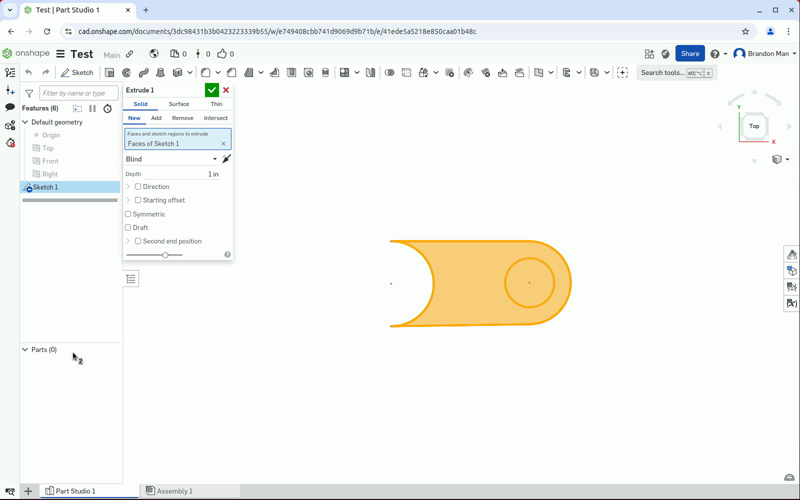
mouse_move(143, 106)
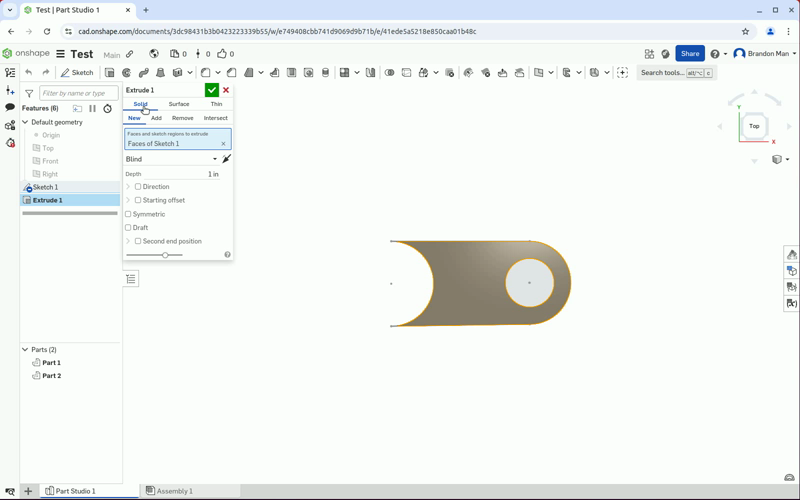
click(143, 106)
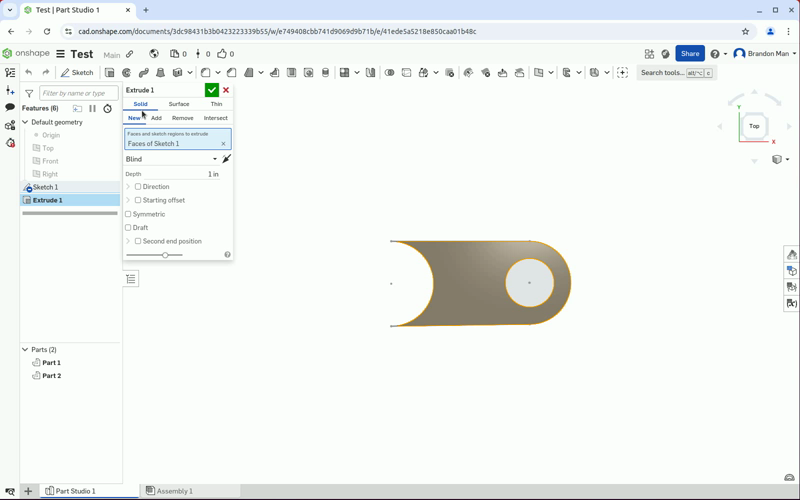
mouse_move(137, 120)
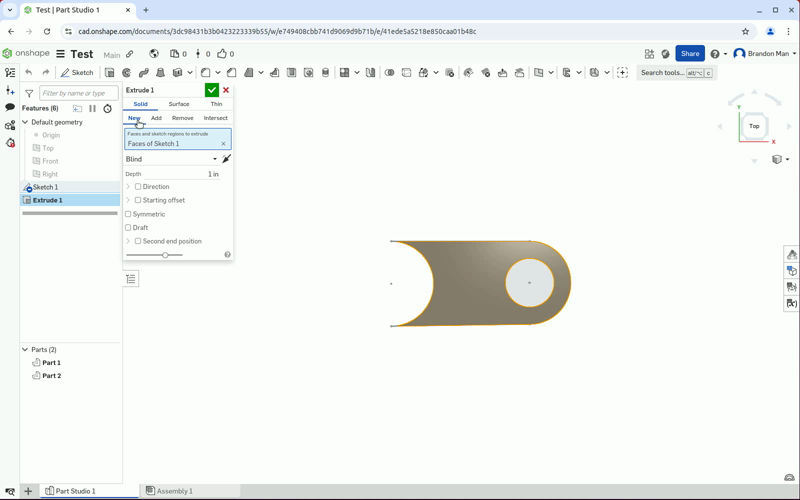
click(137, 120)
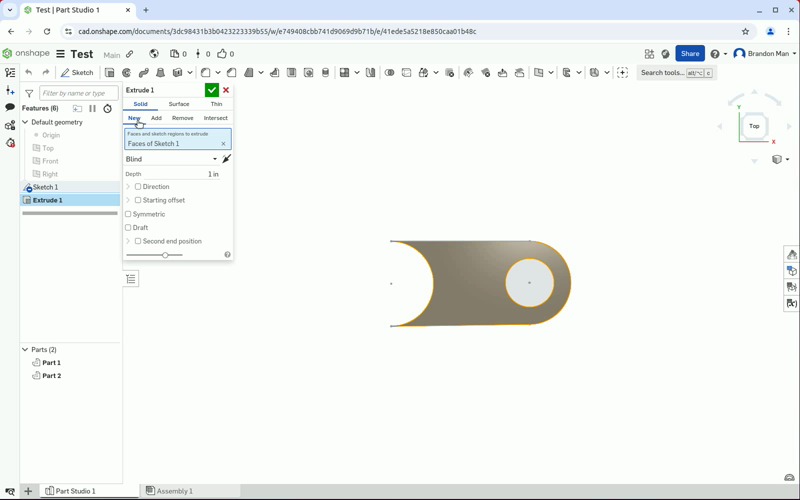
key(tab, 4)
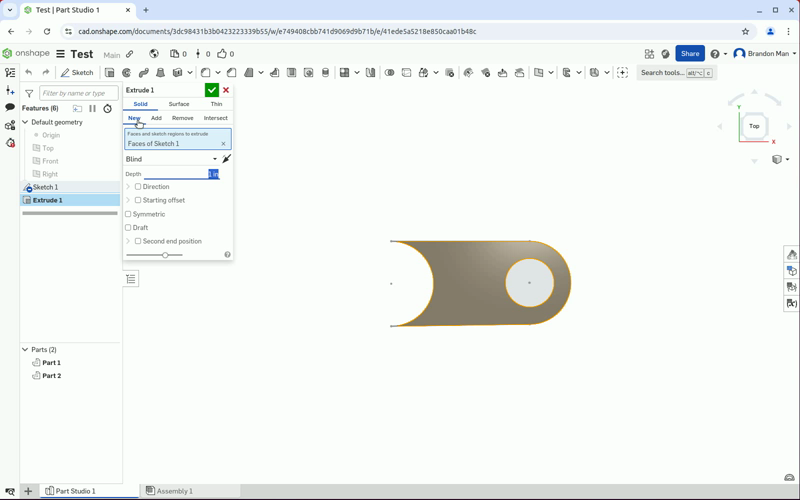
text(7.703)
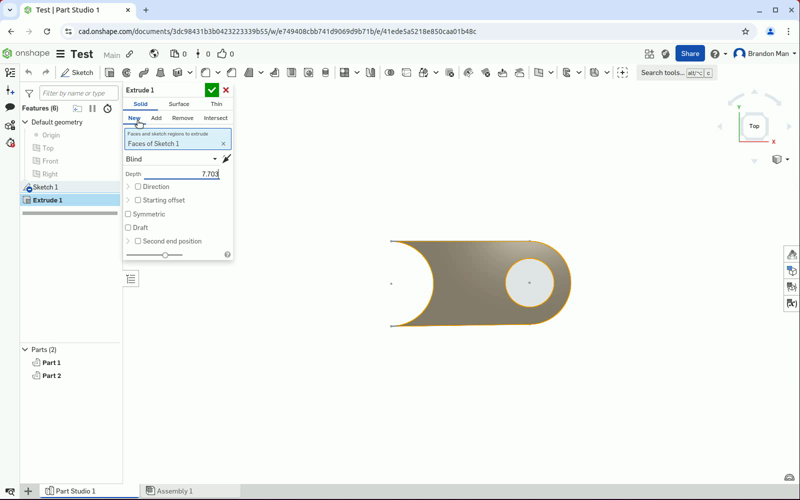
key(enter)
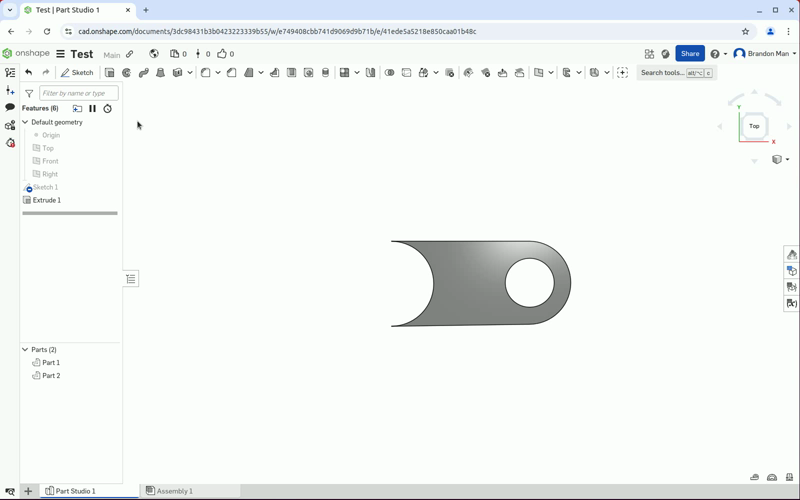
key(shift+h)
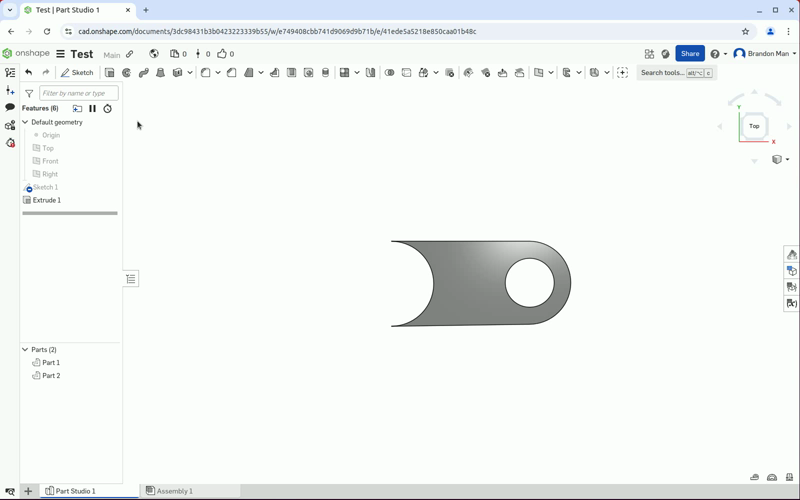
key(shift+h)
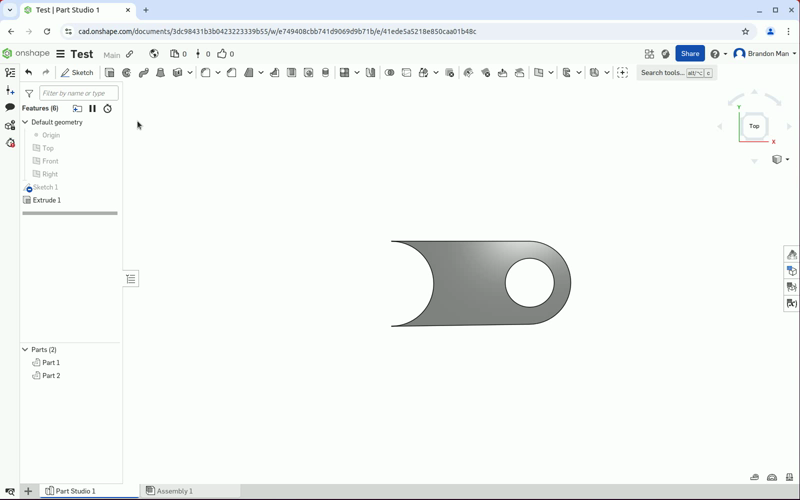
mouse_move(73, 189)
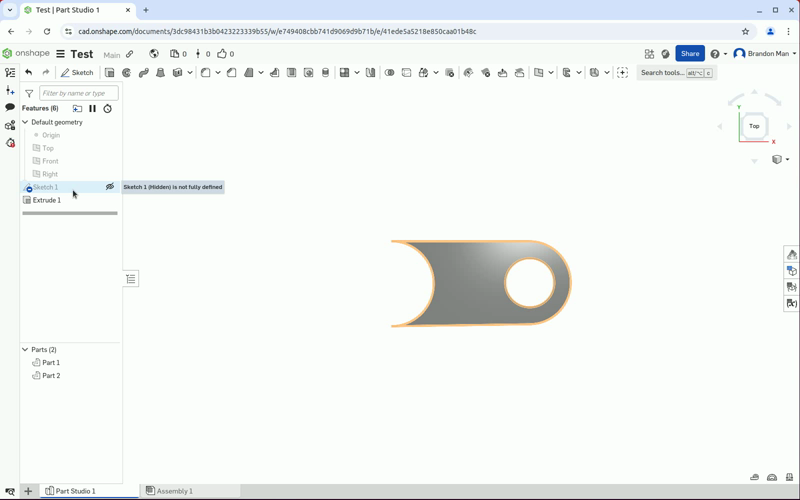
click(73, 189)
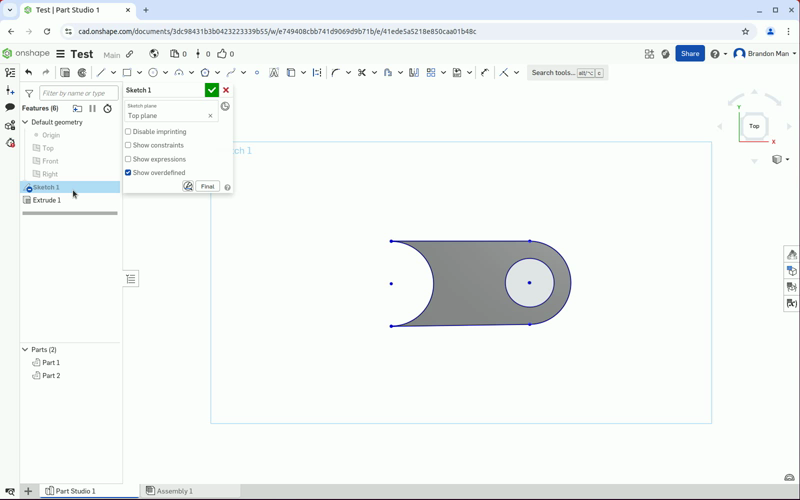
mouse_move(229, 92)
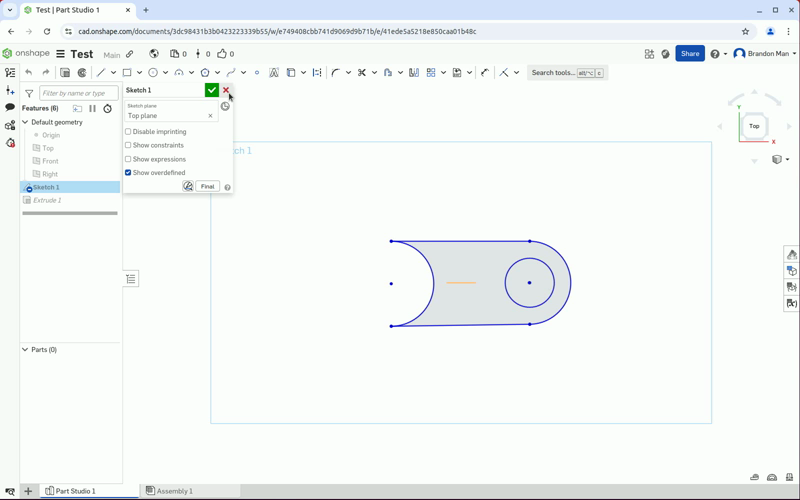
click(229, 92)
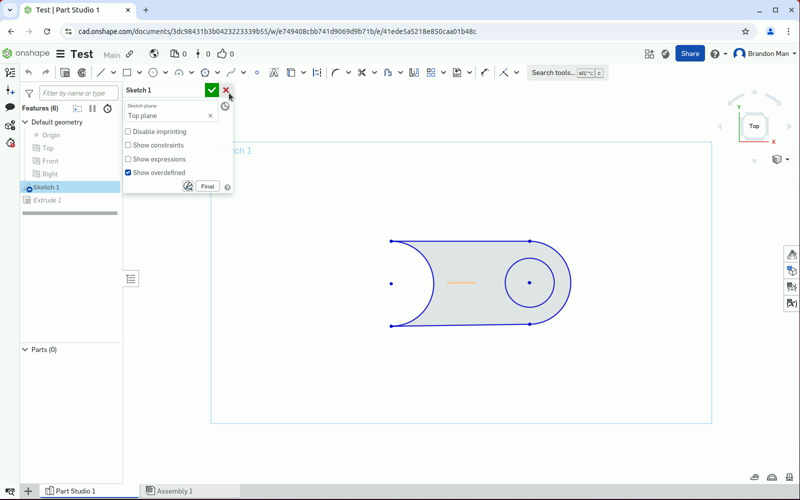
key(shift+s)
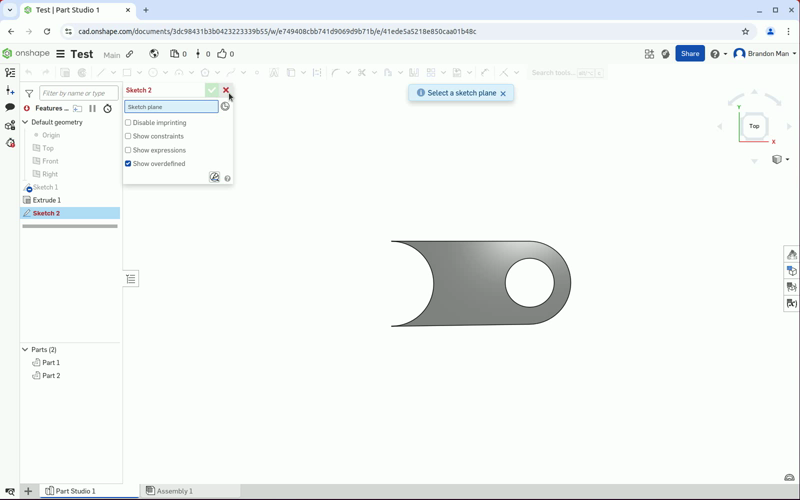
mouse_move(73, 150)
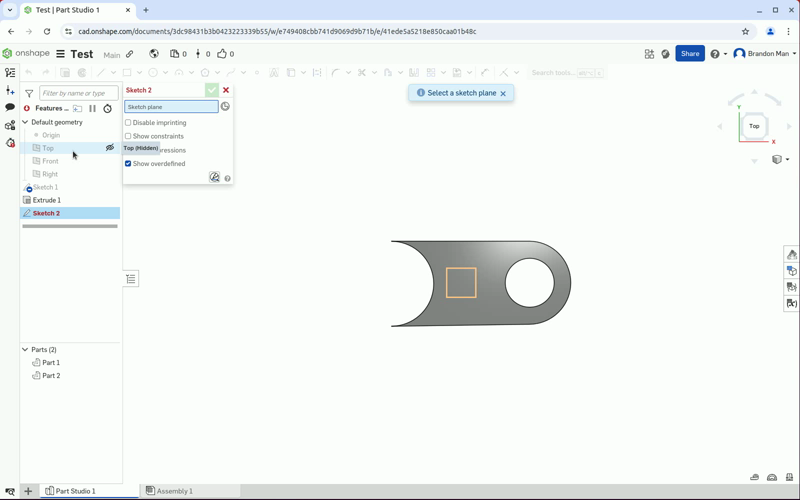
click(73, 150)
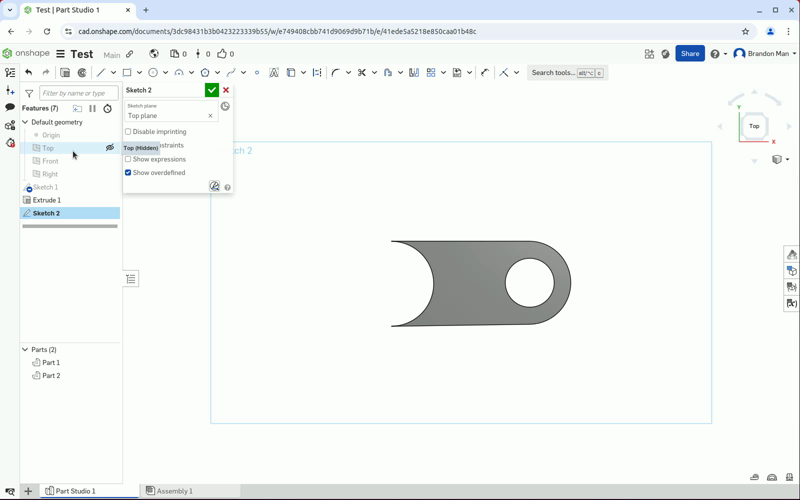
mouse_move(73, 352)
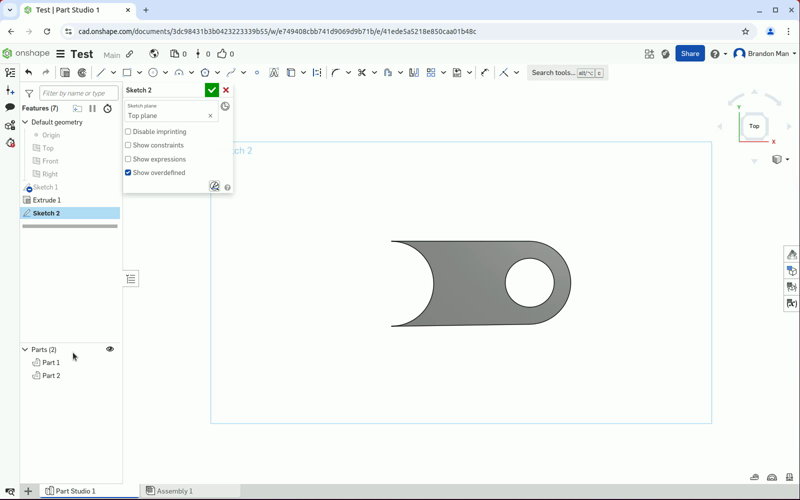
key(y)
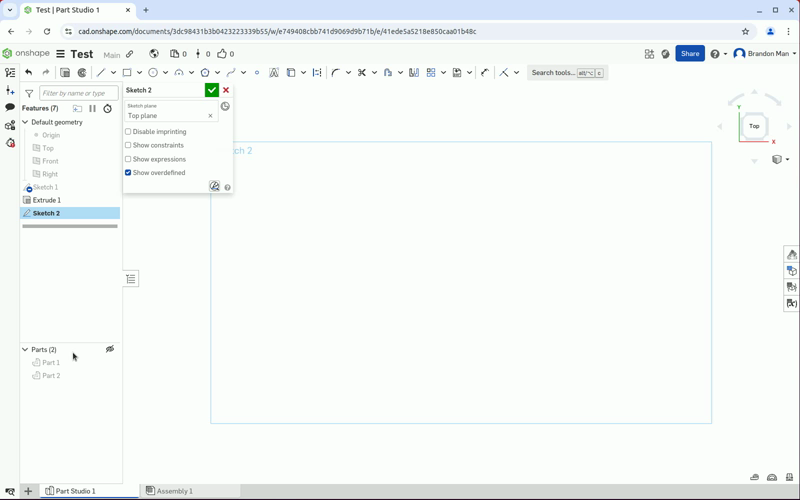
key(c)
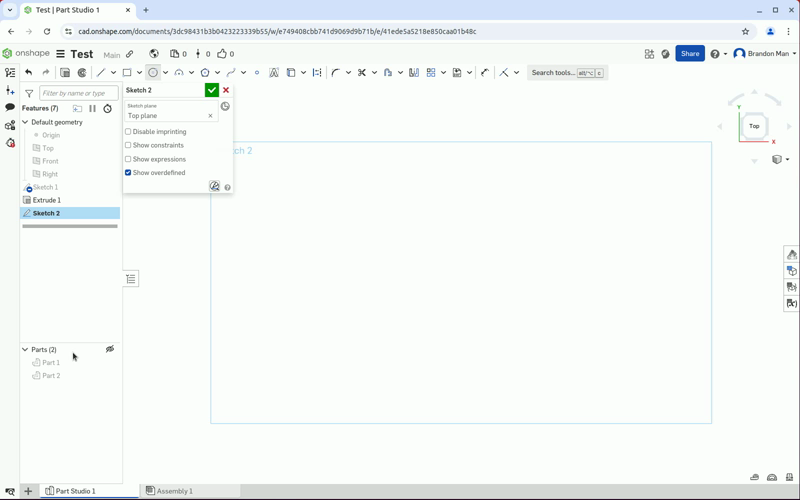
key_down(shift)
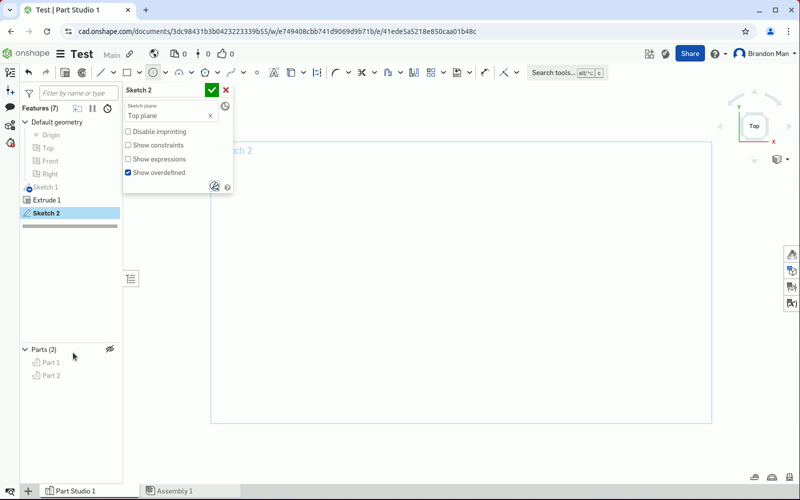
mouse_move(392, 282)
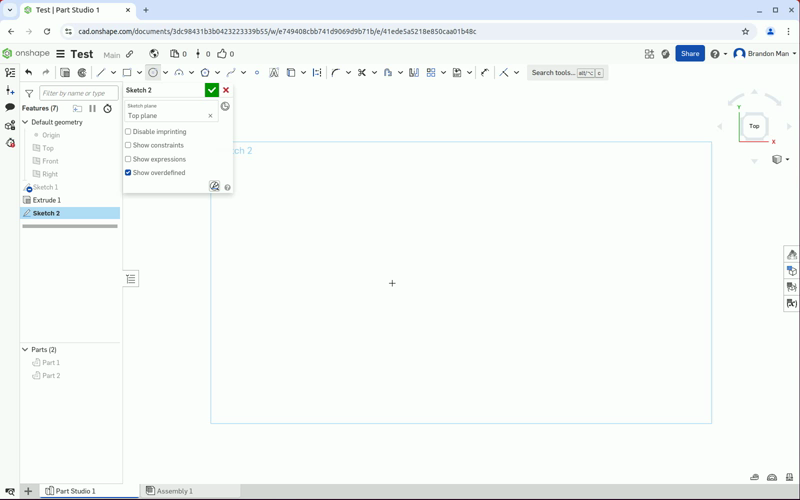
click(392, 282)
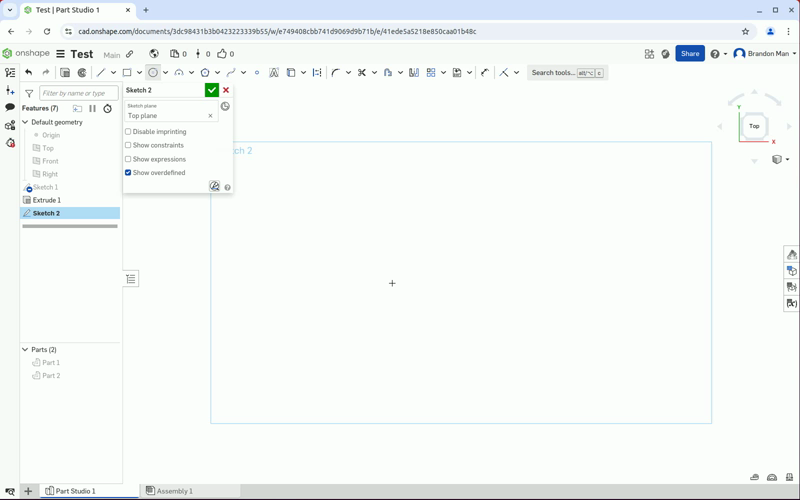
key_up(shift)
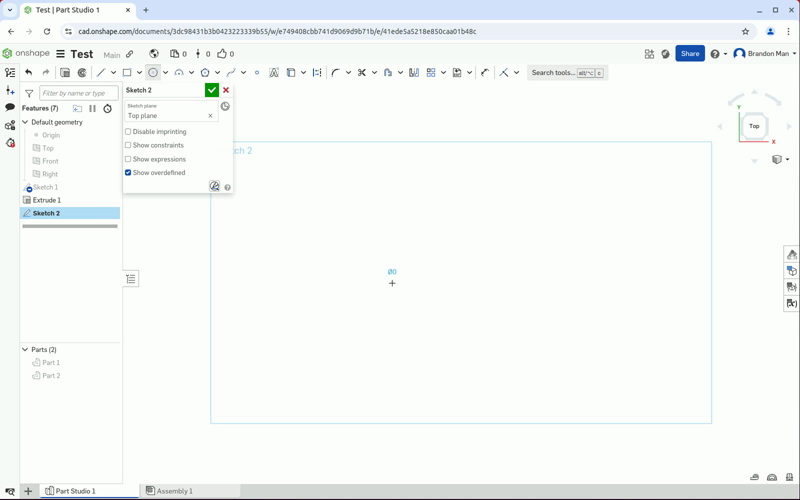
mouse_move(435, 282)
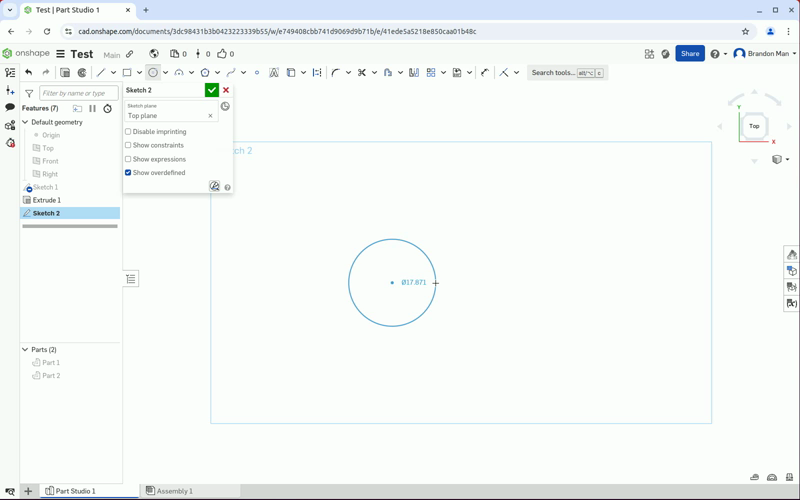
click(435, 282)
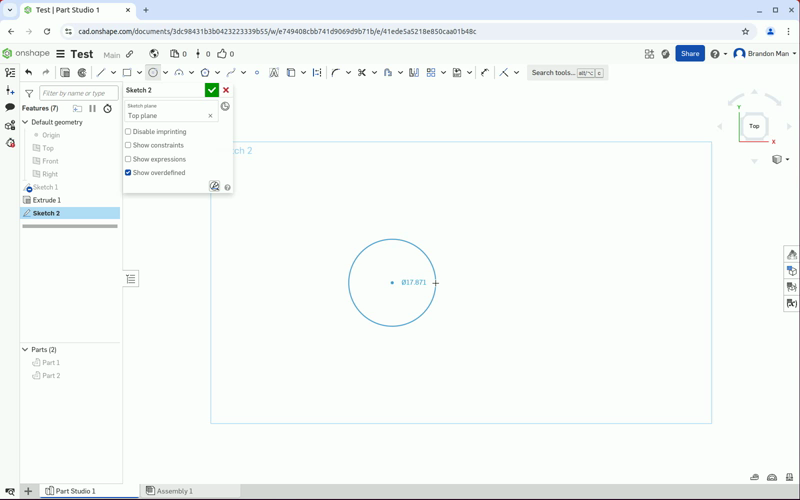
key(esc)
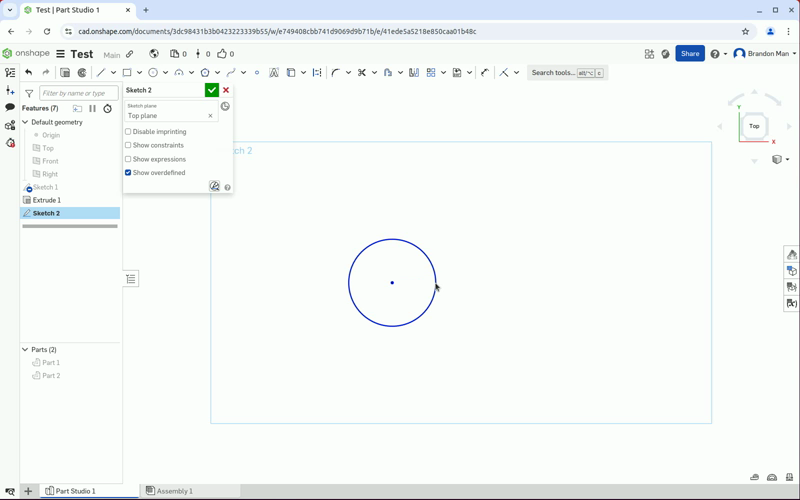
key(c)
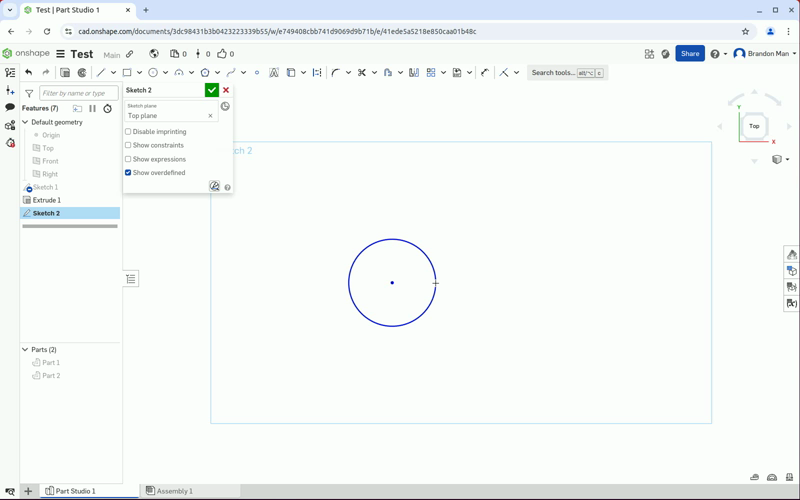
key_down(shift)
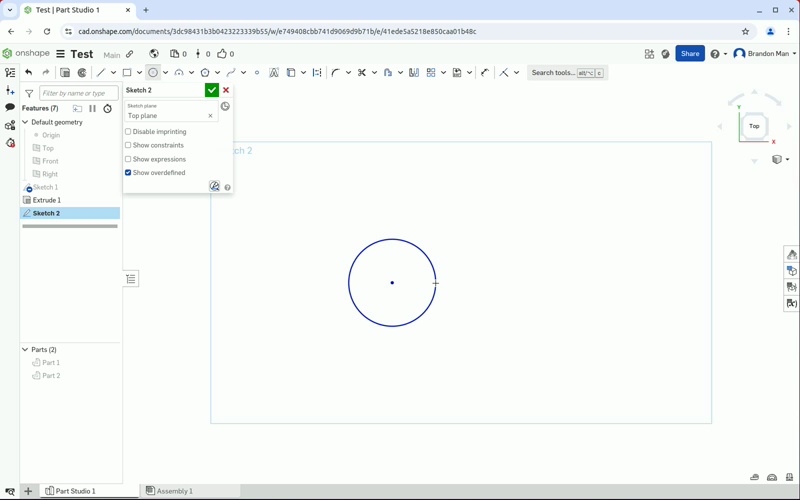
mouse_move(392, 282)
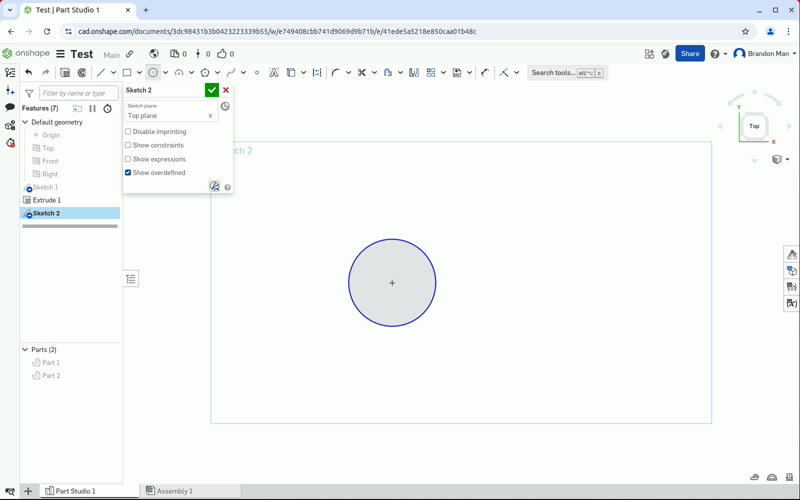
click(392, 282)
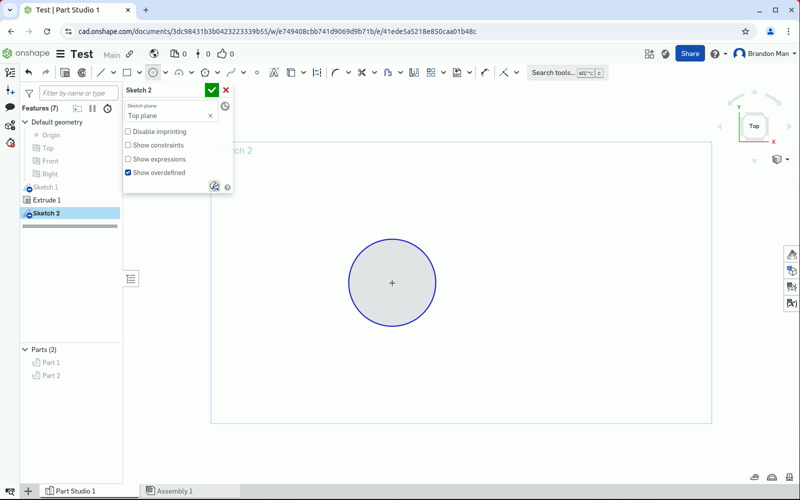
key_up(shift)
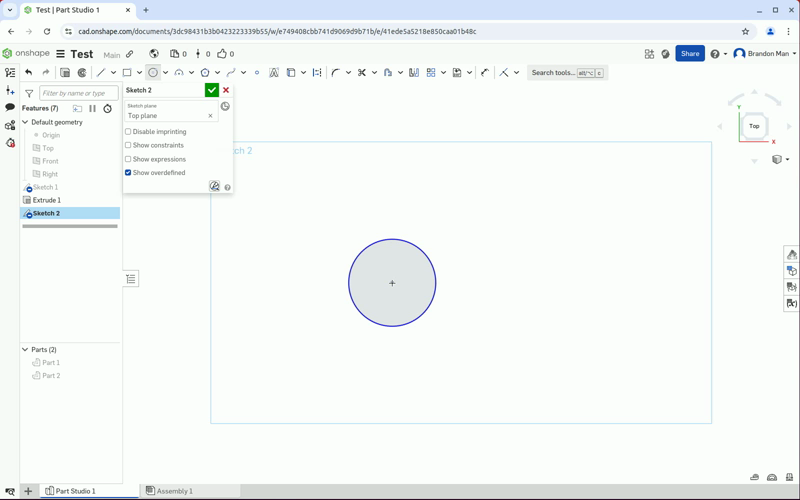
mouse_move(415, 282)
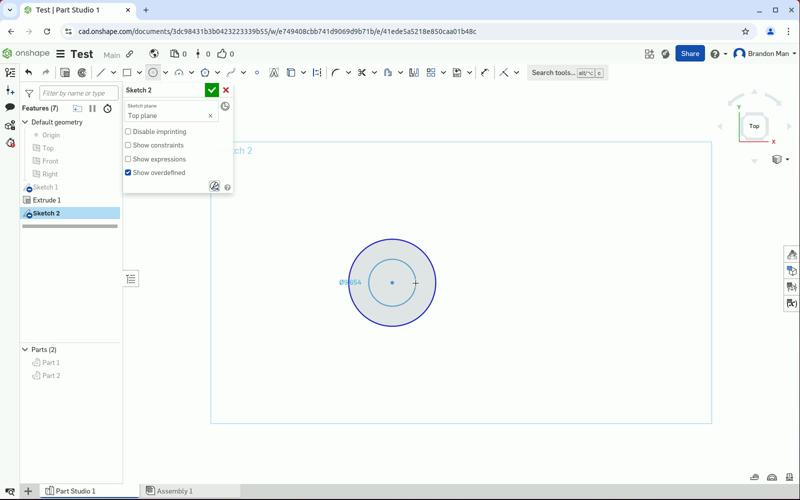
click(415, 282)
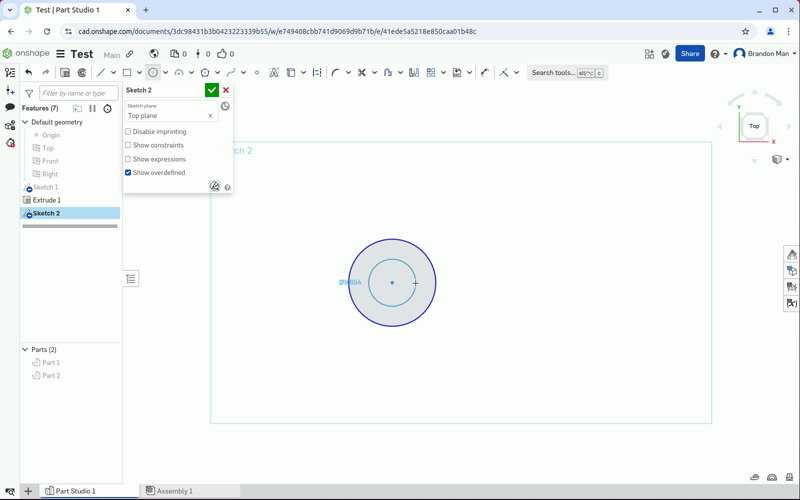
key(esc)
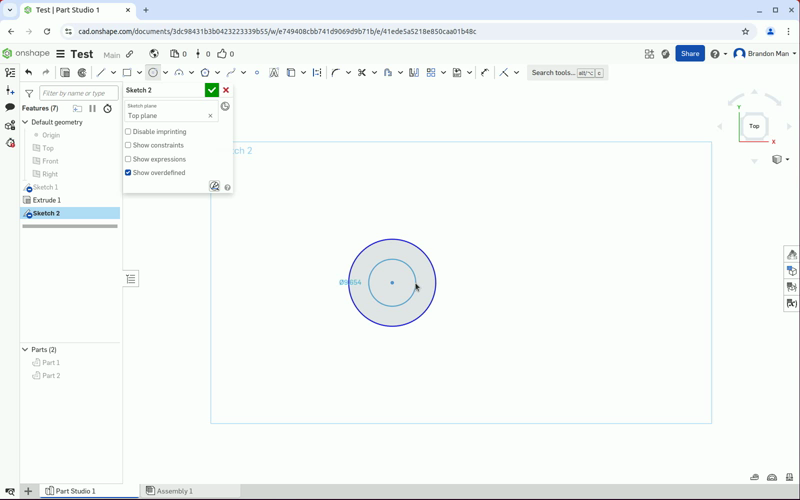
mouse_move(354, 277)
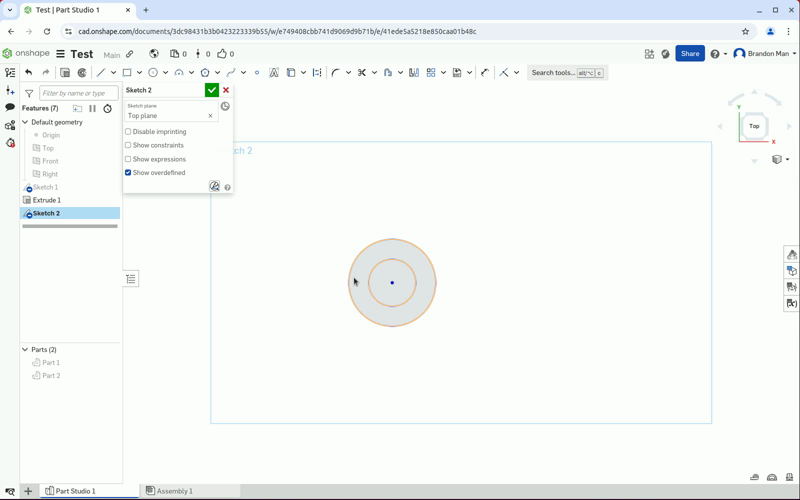
click(354, 277)
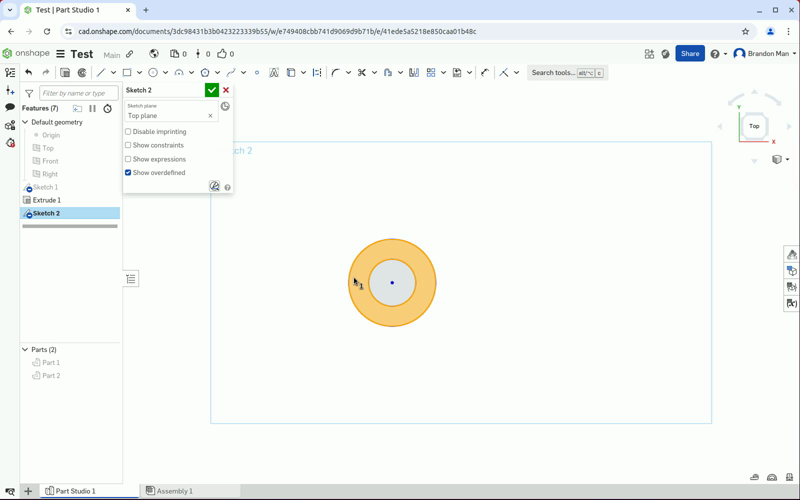
mouse_move(73, 352)
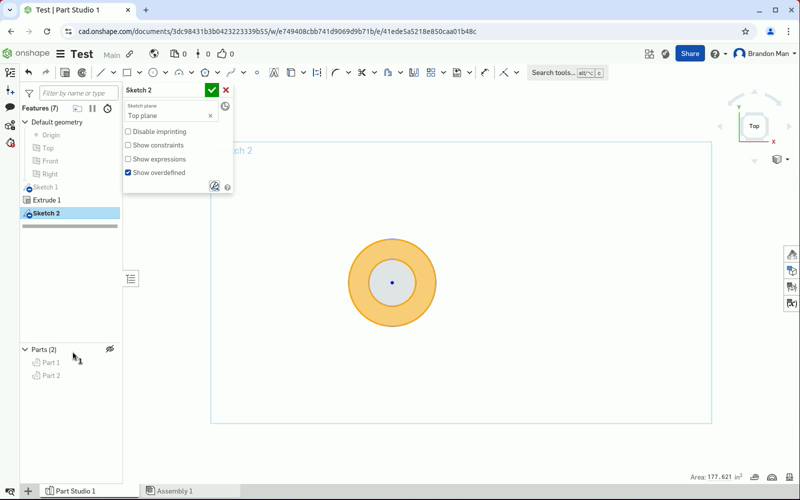
key(shift+y)
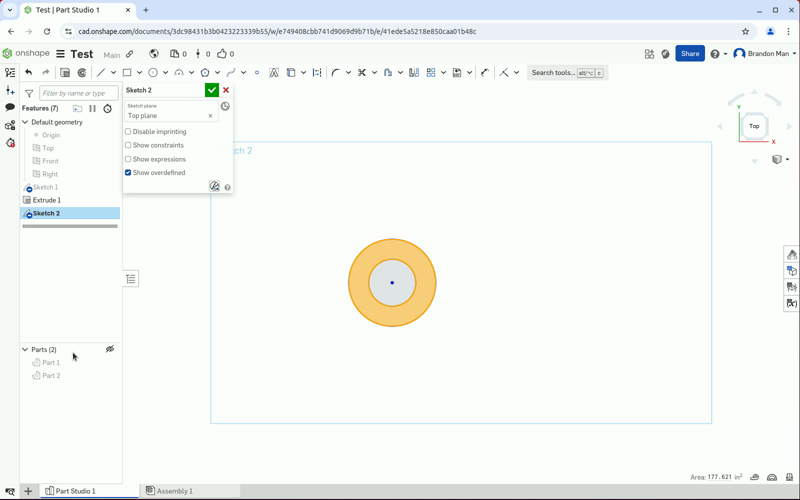
key(shift+e)
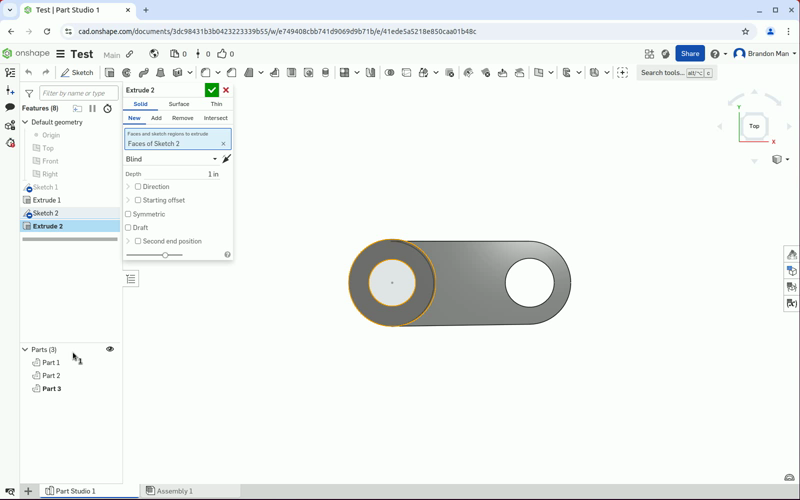
mouse_move(143, 106)
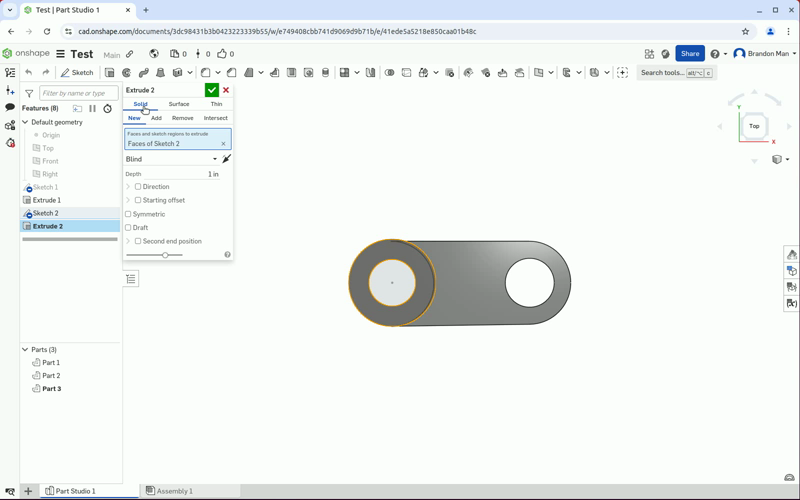
click(143, 106)
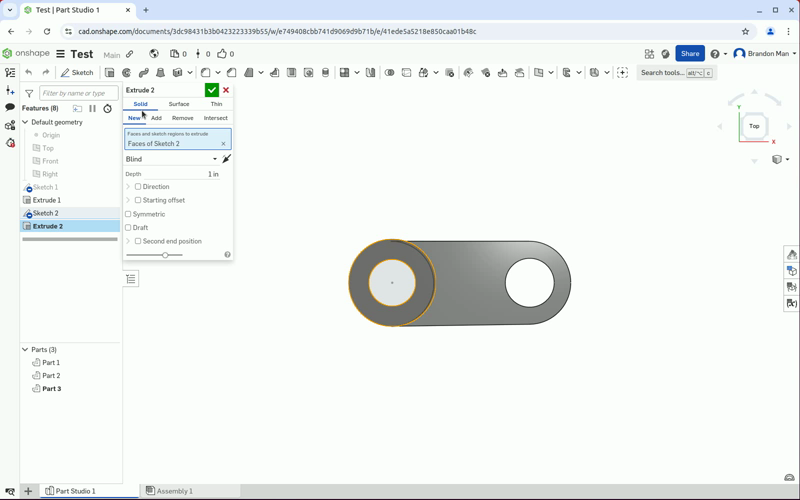
mouse_move(137, 120)
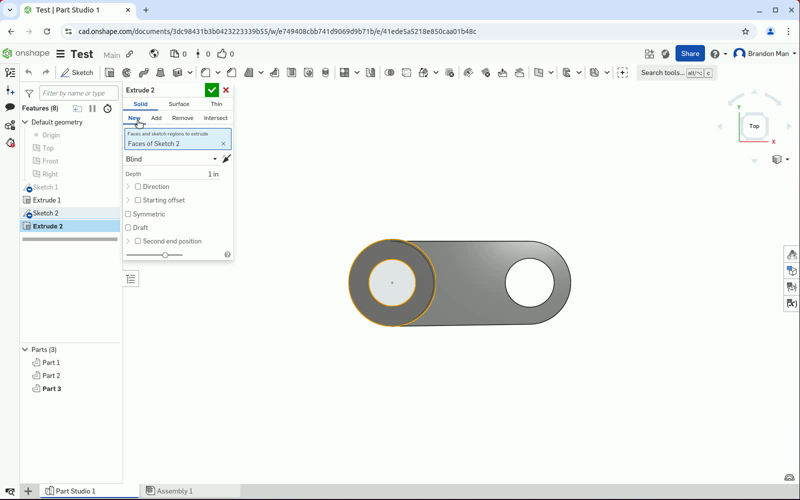
click(137, 120)
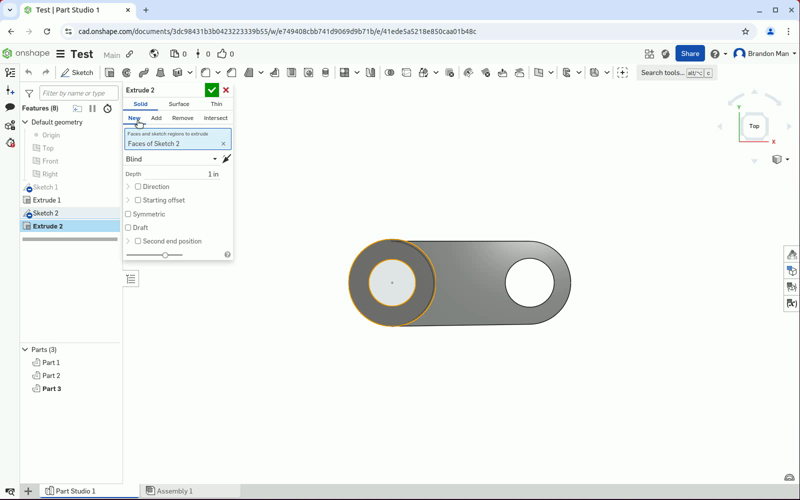
key(tab, 4)
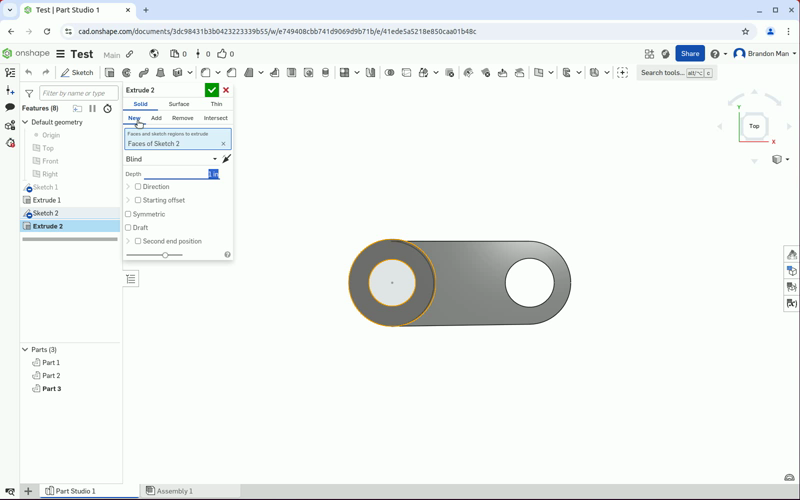
text(14.683)
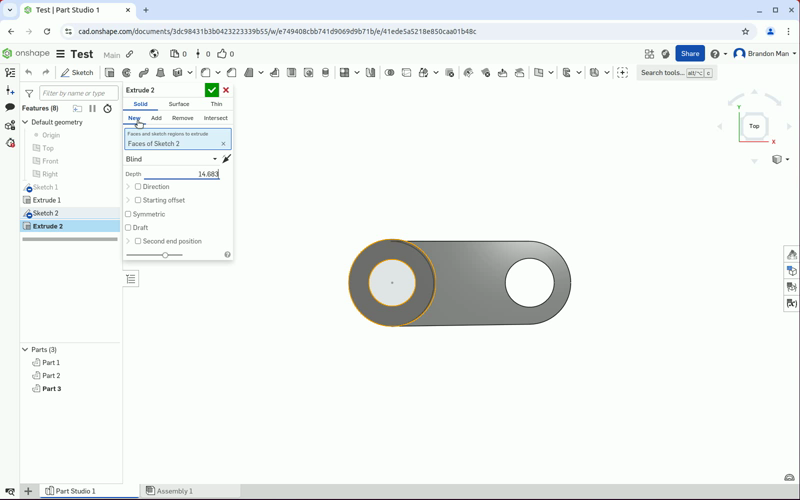
key(enter)
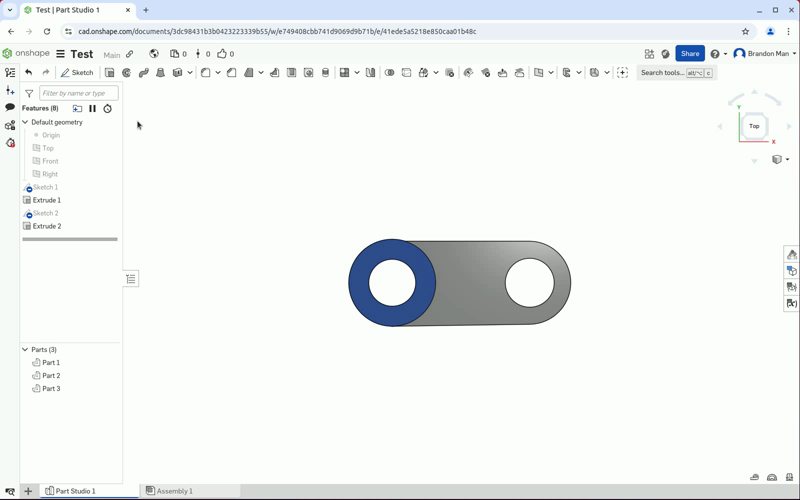
key(shift+h)
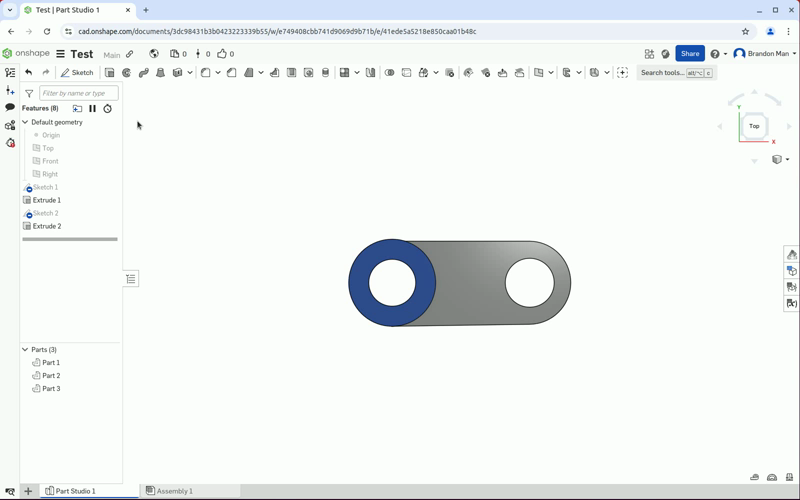
key(shift+h)
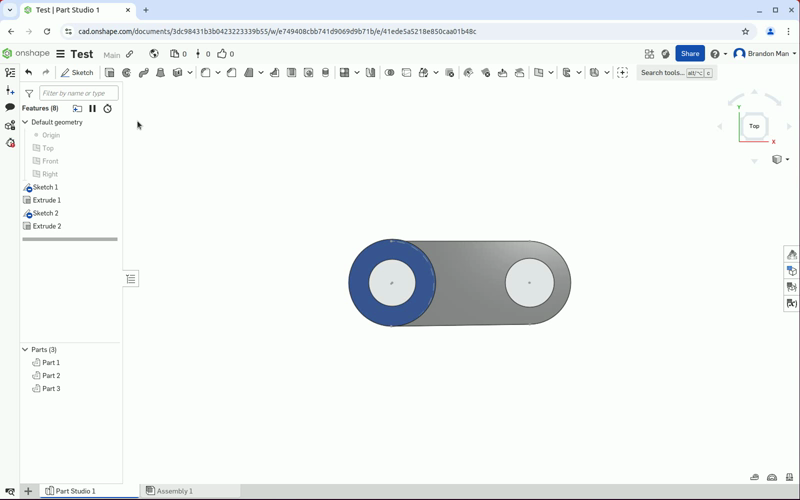
key(shift+7)
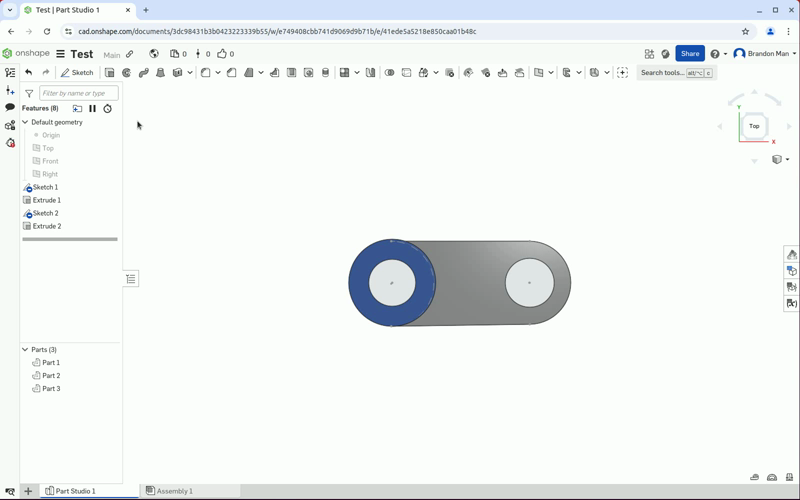
key(up, 3)
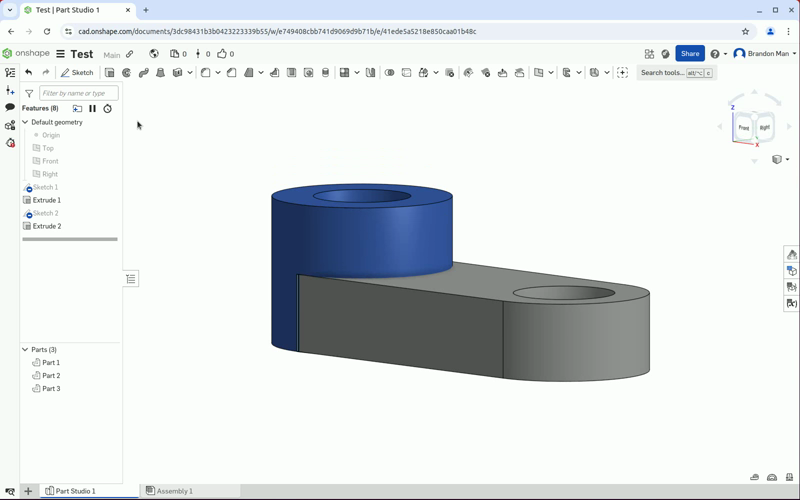
key(left, 3)
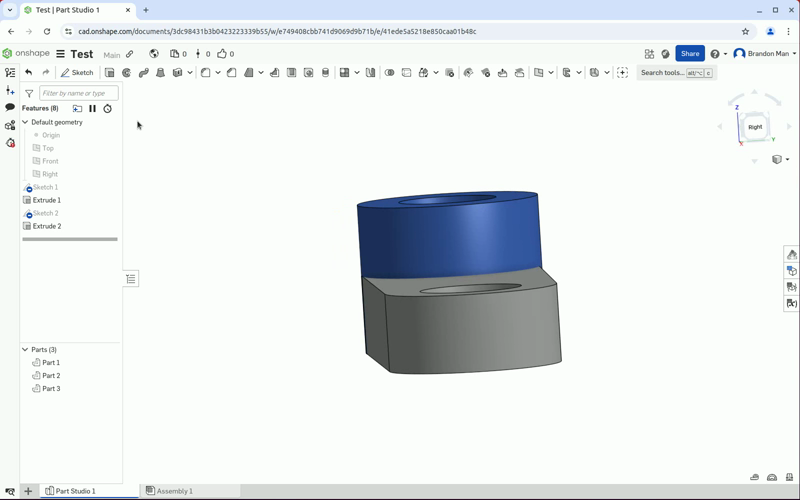
key(right, 3)
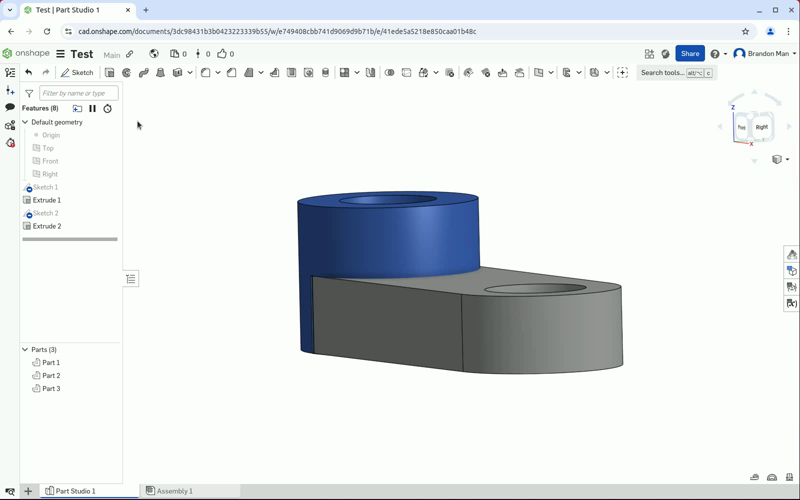
key(down, 3)
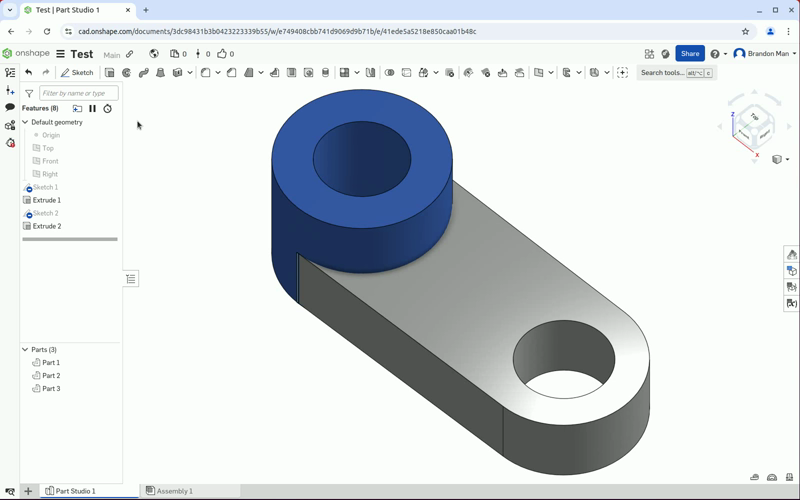
mouse_move(73, 189)
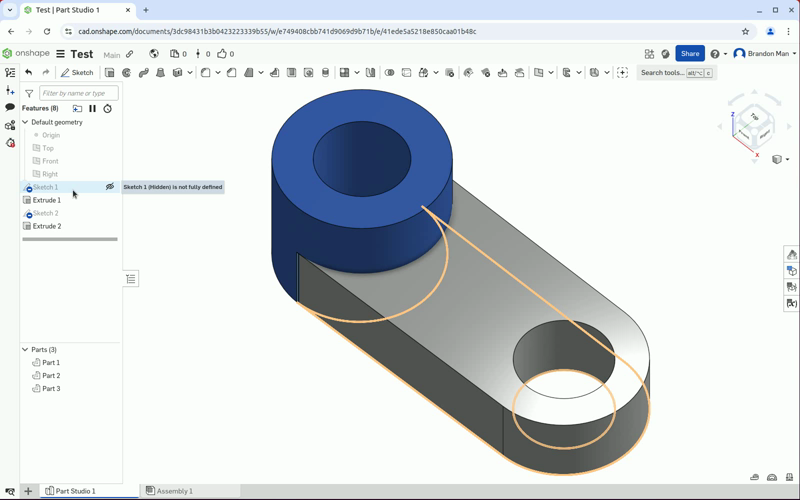
click(73, 189)